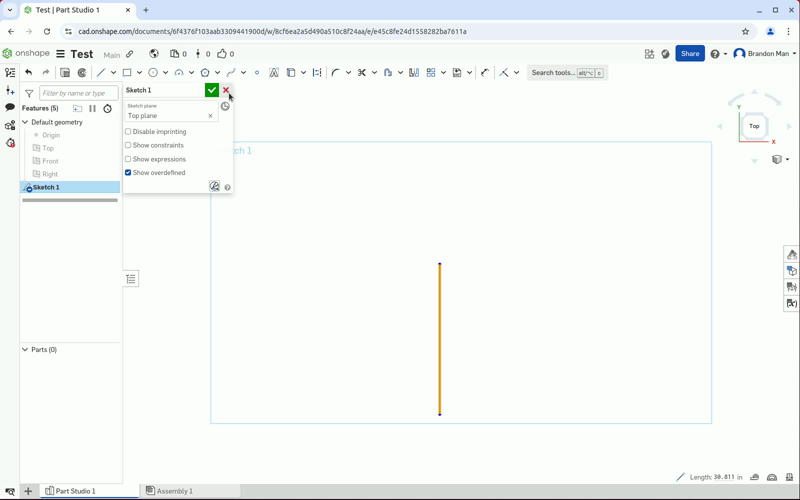
key(shift+h)
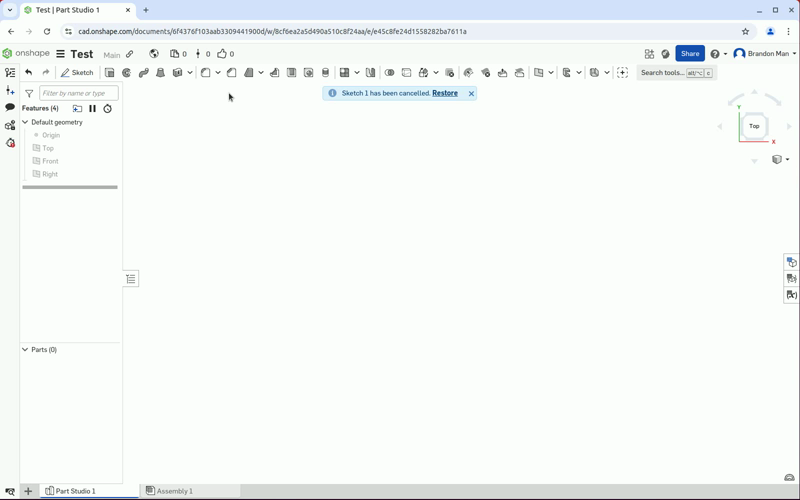
mouse_move(73, 352)
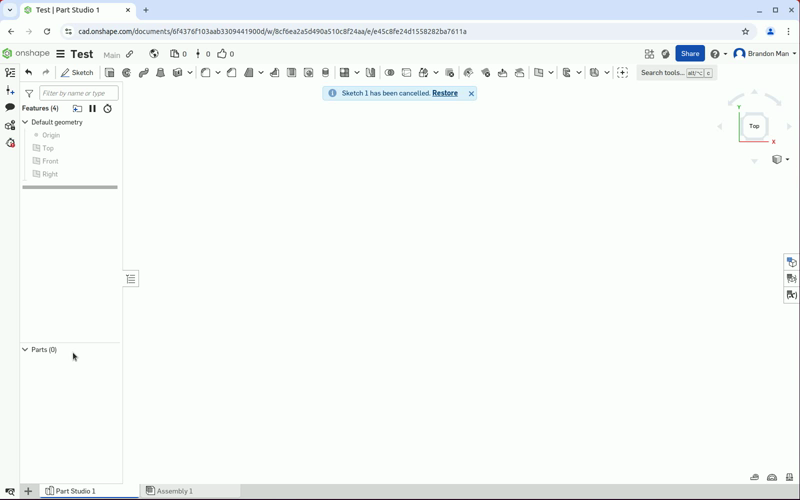
key(y)
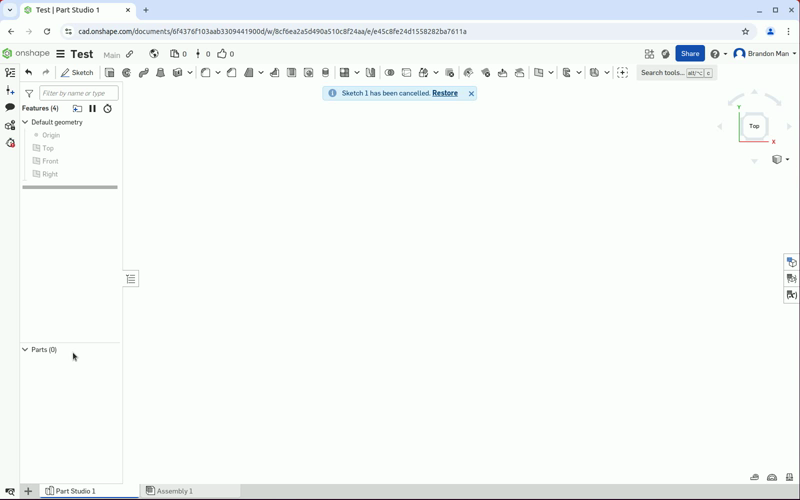
key(shift+p)
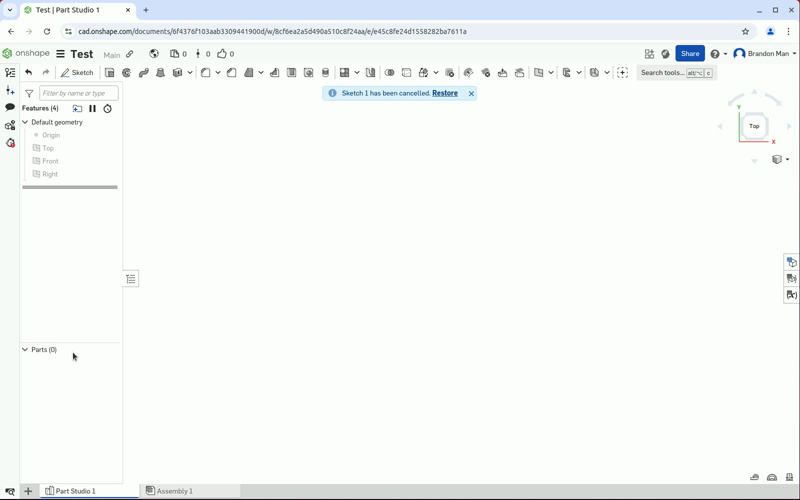
key(space)
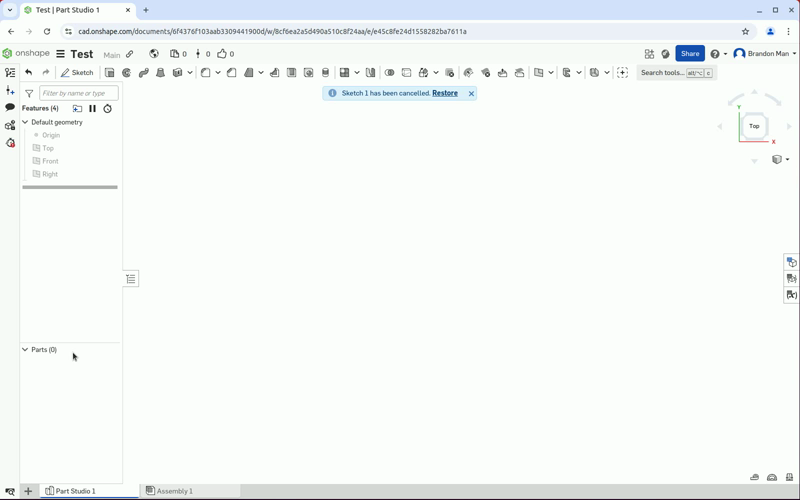
key_down(shift)
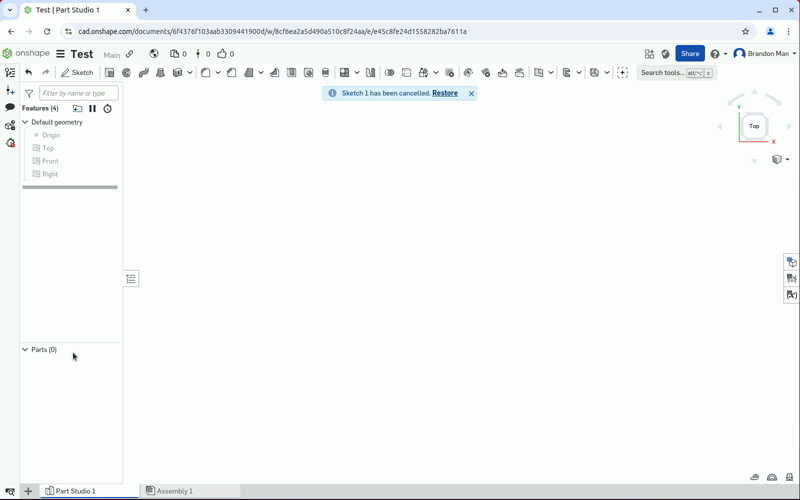
key(up)
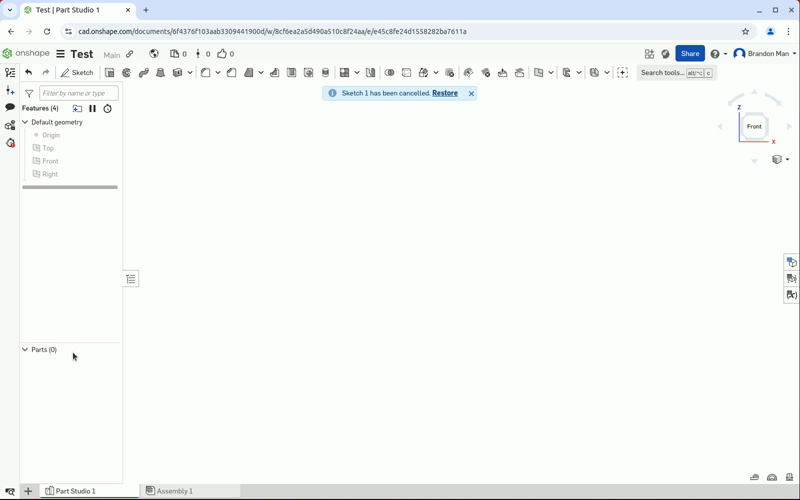
key_up(shift)
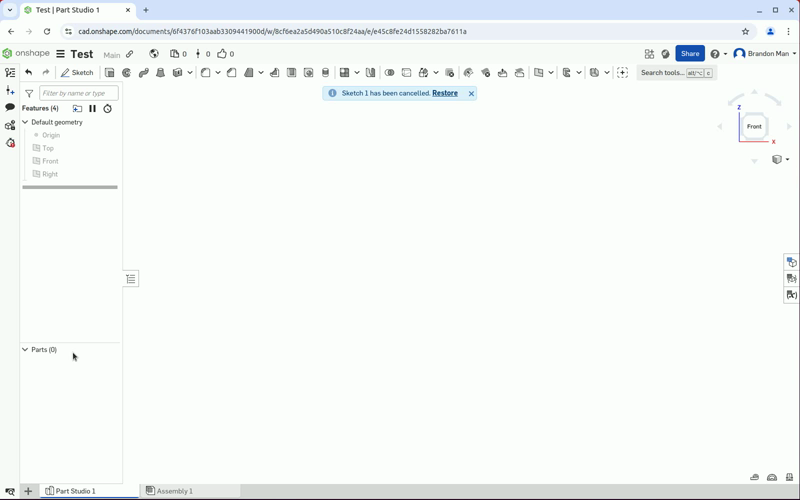
mouse_move(73, 352)
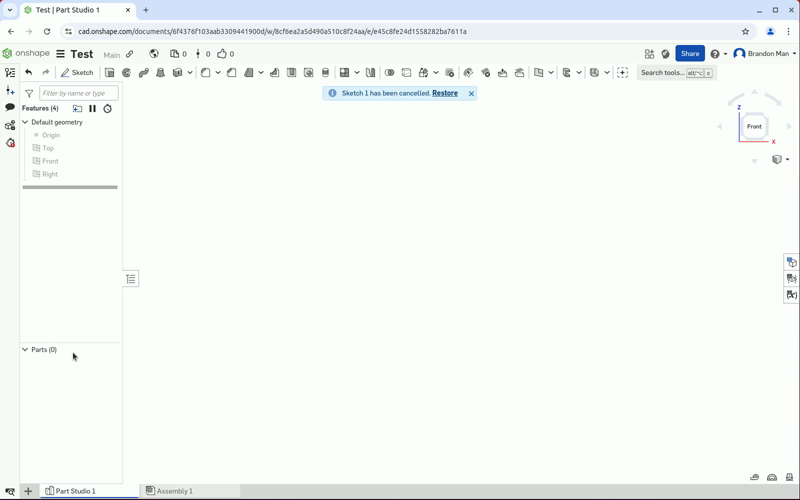
key(shift+y)
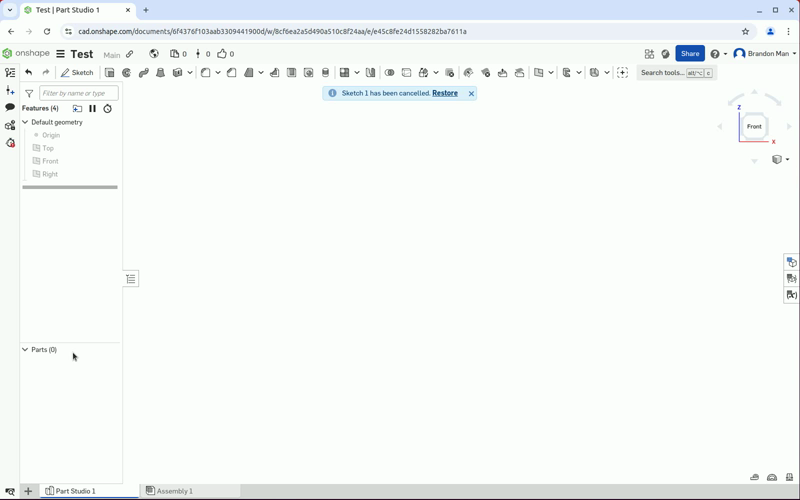
key(shift+s)
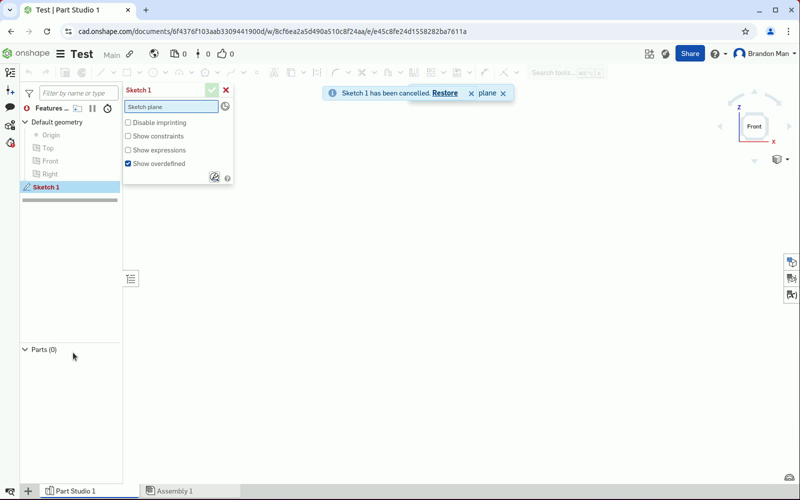
mouse_move(73, 163)
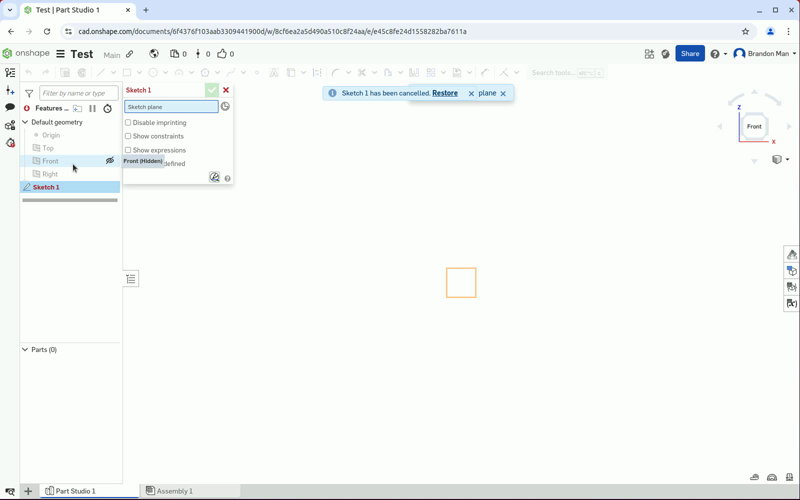
click(73, 163)
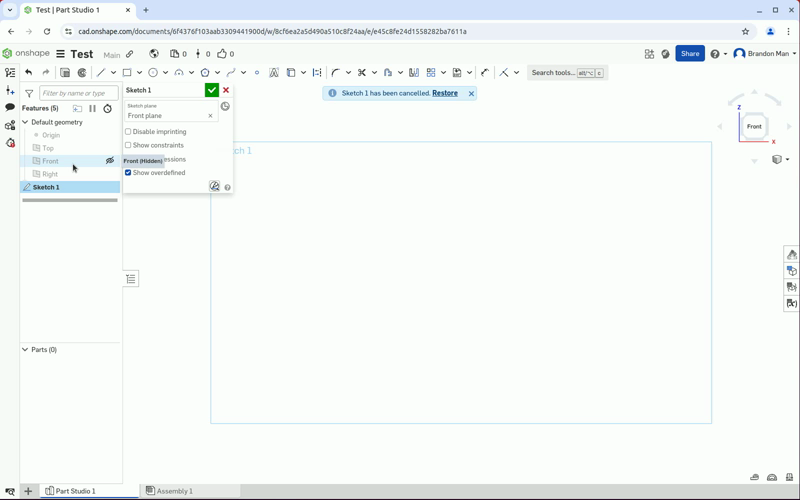
mouse_move(73, 352)
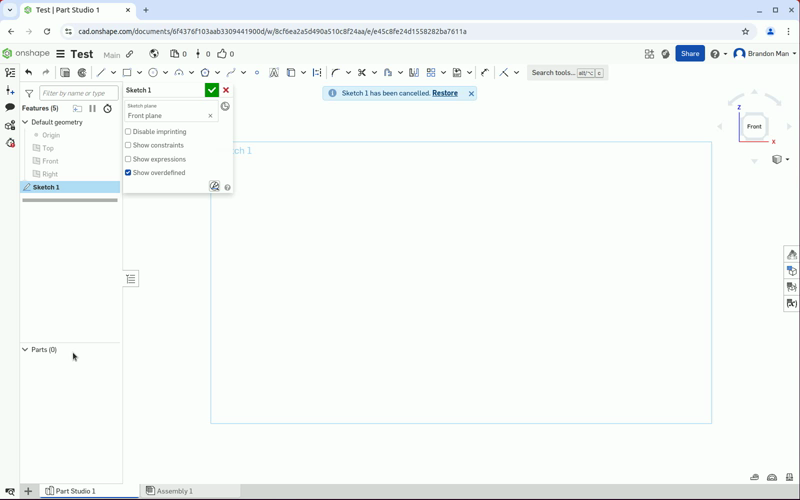
key(y)
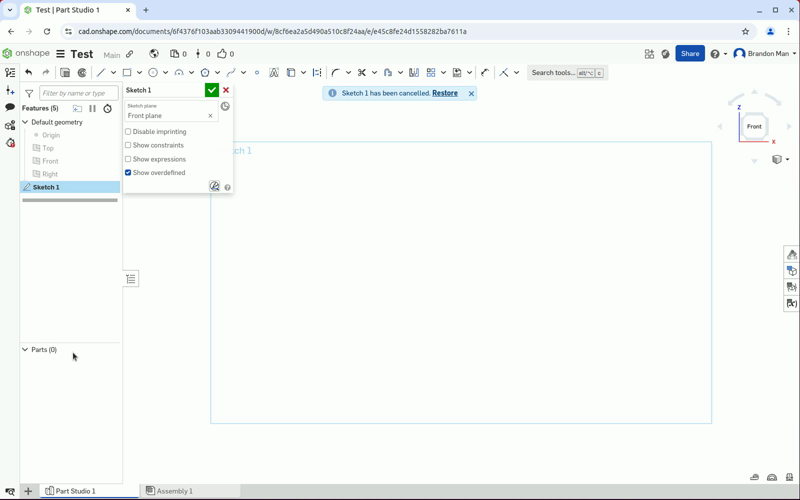
key(l)
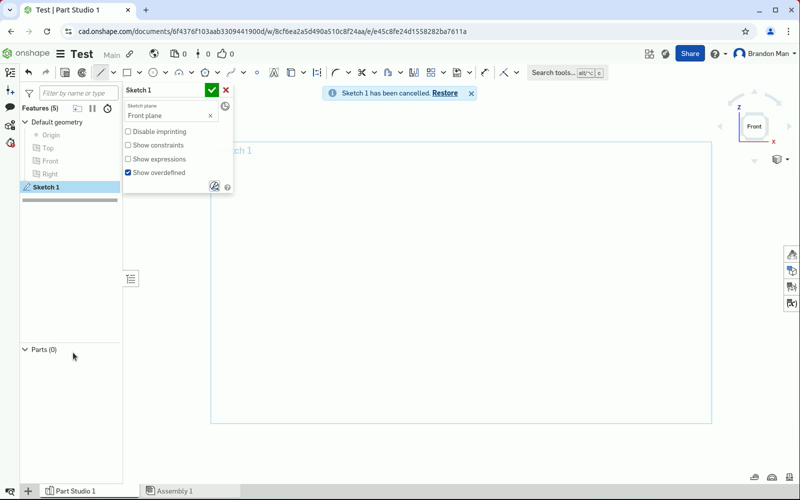
key_down(shift)
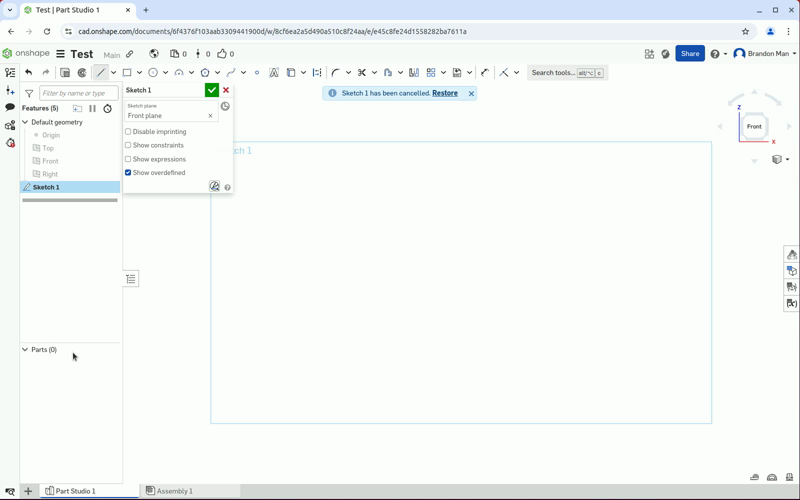
mouse_move(460, 282)
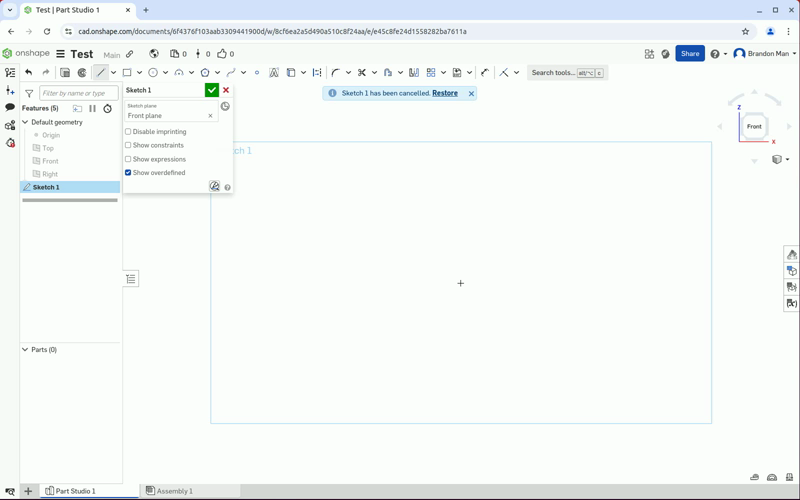
click(460, 282)
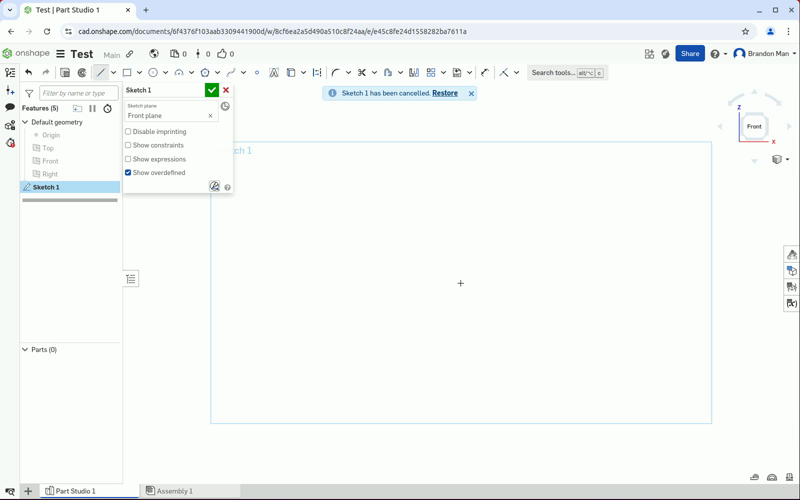
key_up(shift)
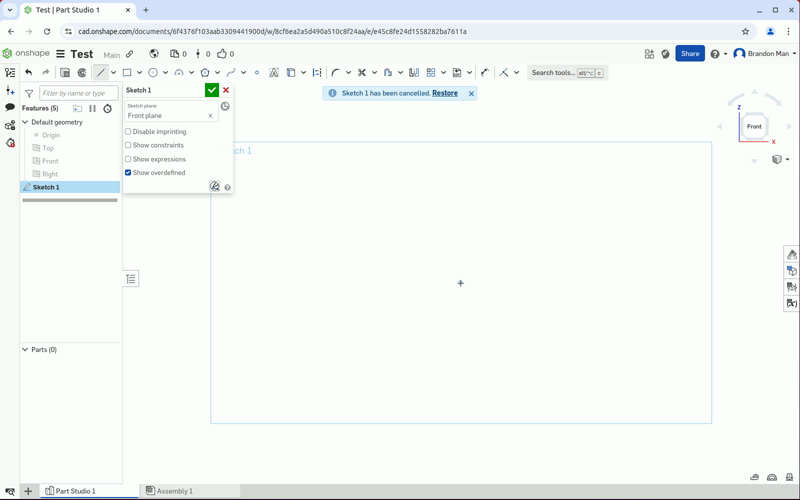
key_down(shift)
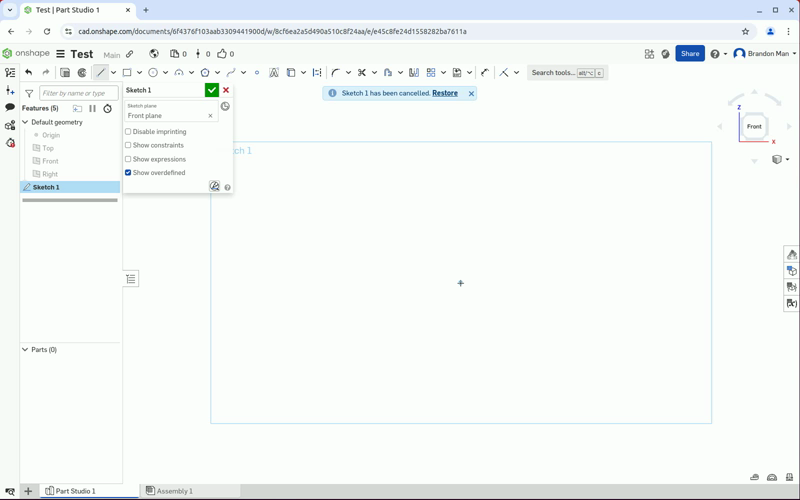
mouse_move(528, 282)
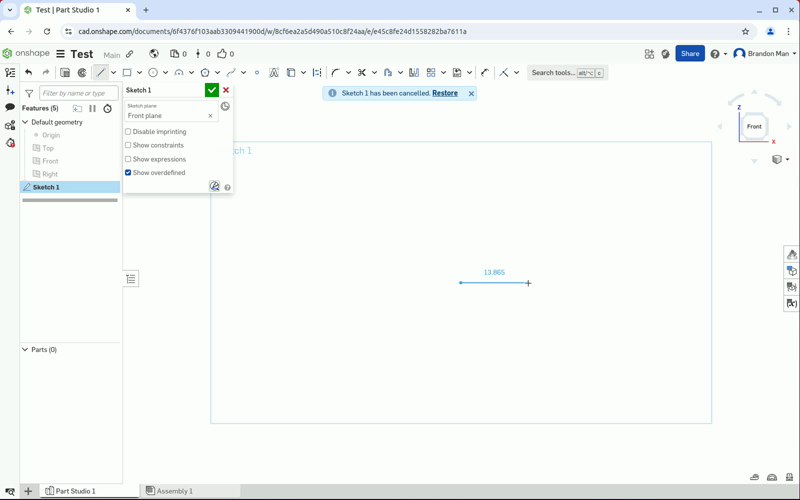
click(528, 282)
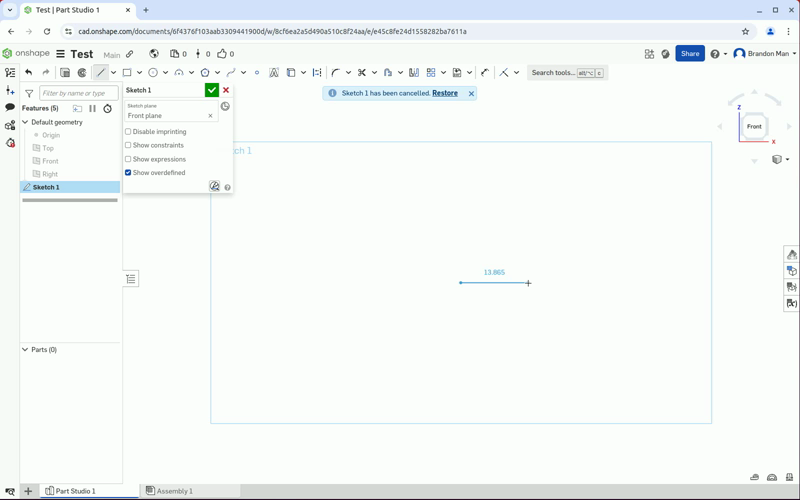
key_up(shift)
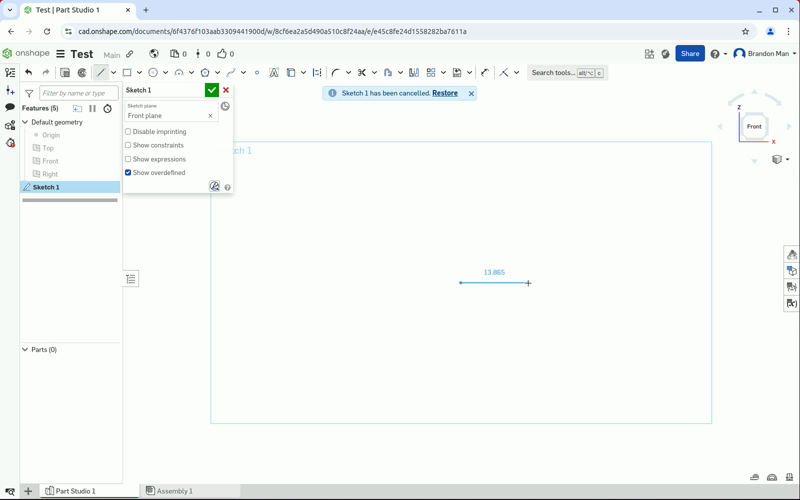
key_down(shift)
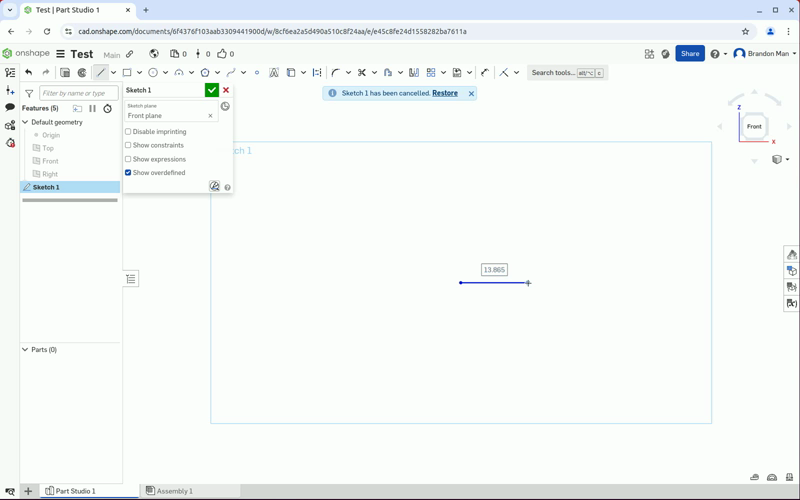
mouse_move(528, 176)
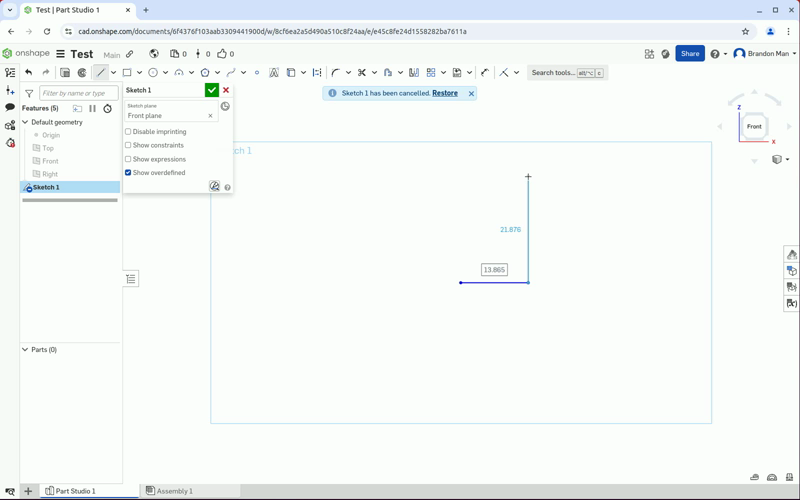
click(528, 176)
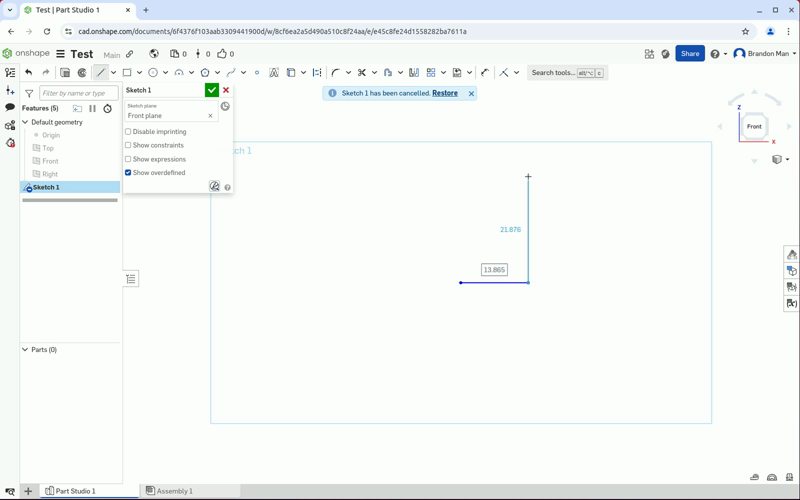
key_up(shift)
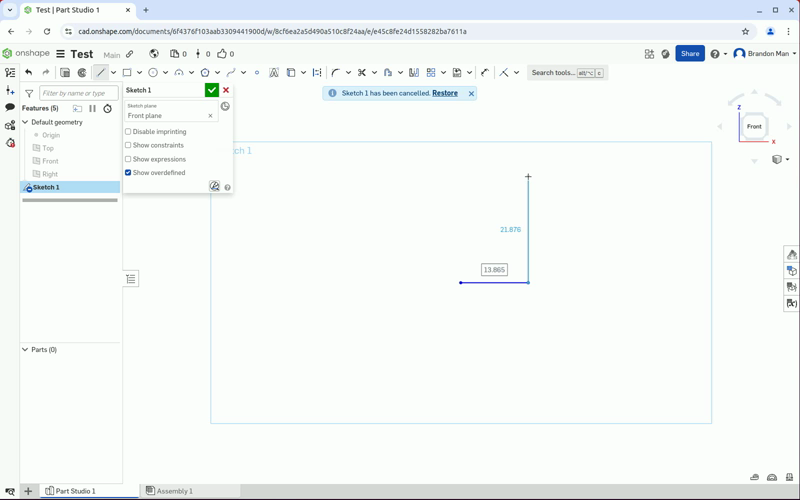
key_down(shift)
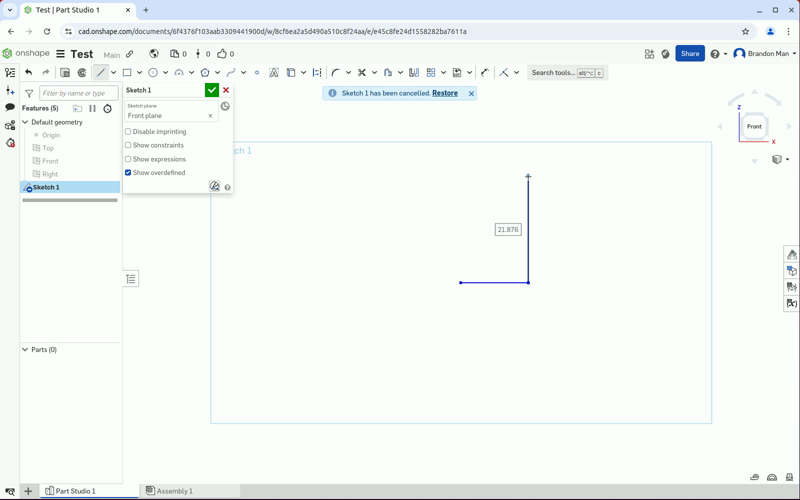
mouse_move(460, 176)
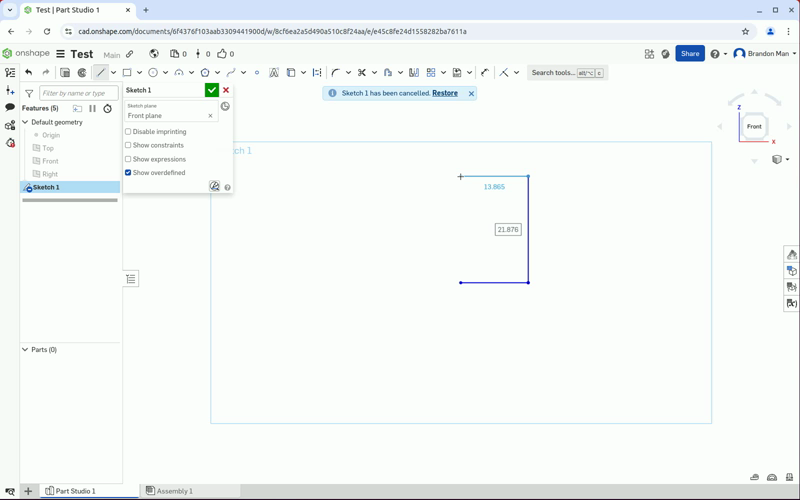
click(460, 176)
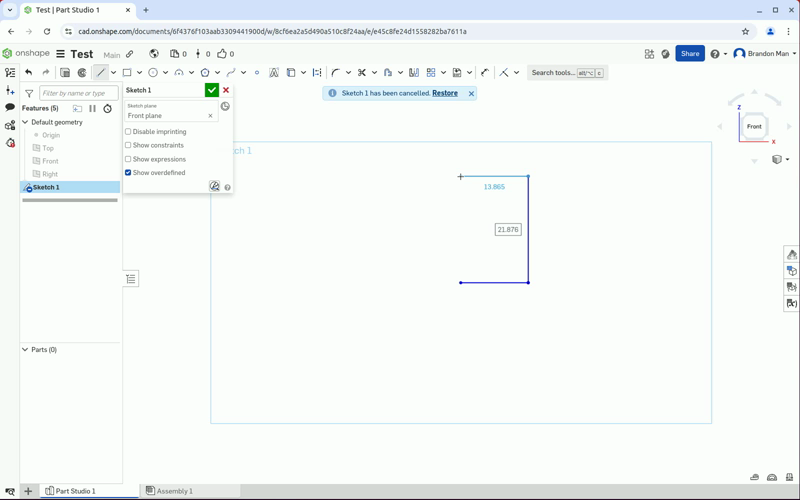
key_up(shift)
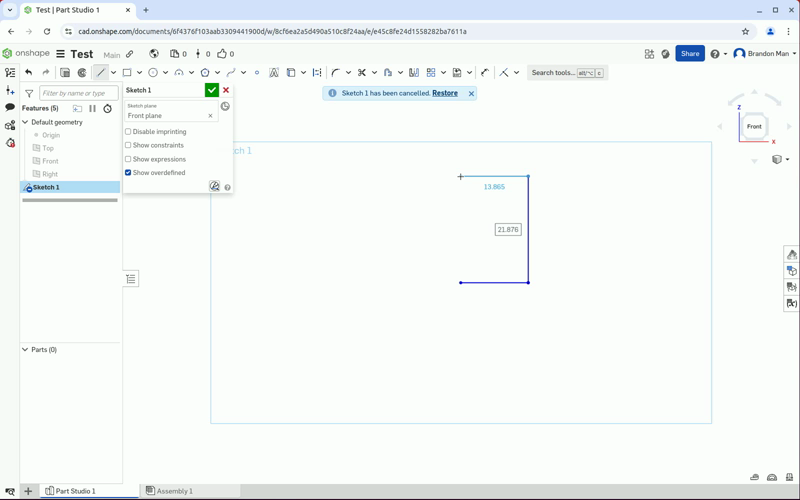
key_down(shift)
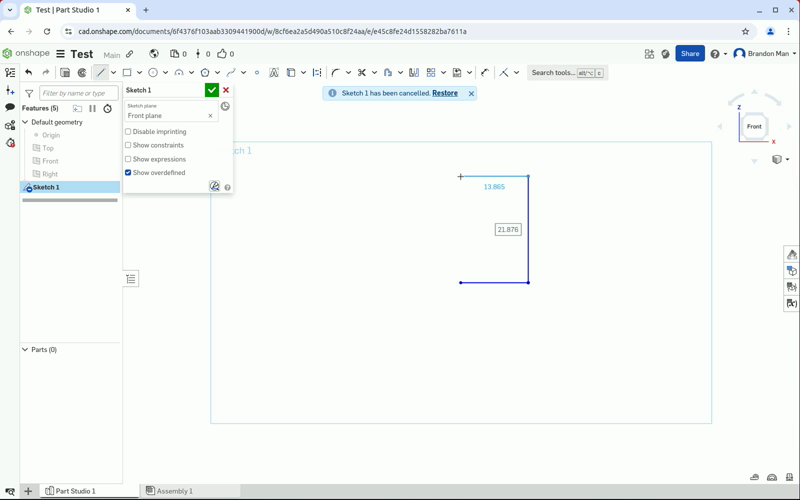
mouse_move(460, 282)
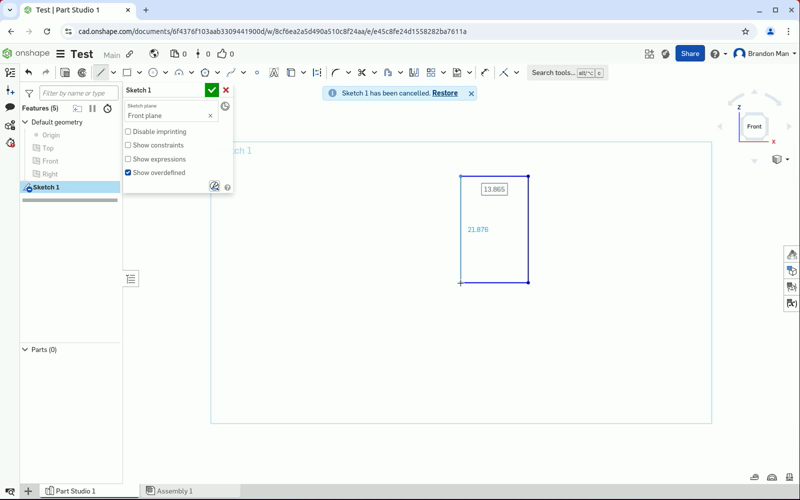
key_up(shift)
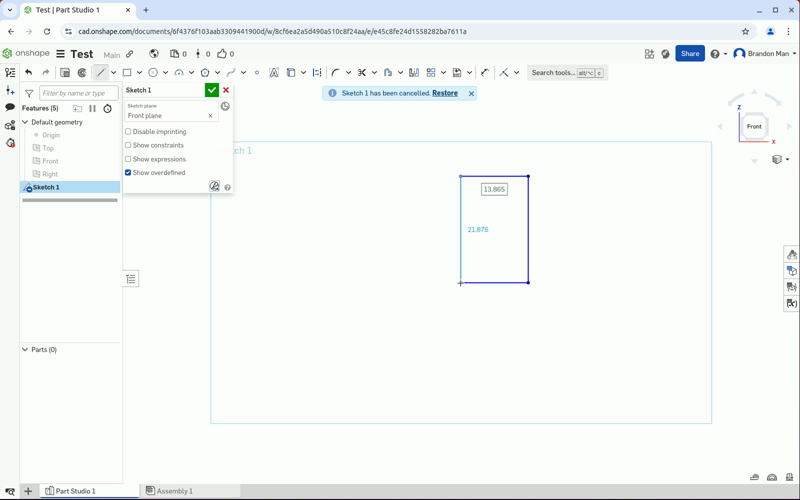
click(460, 282)
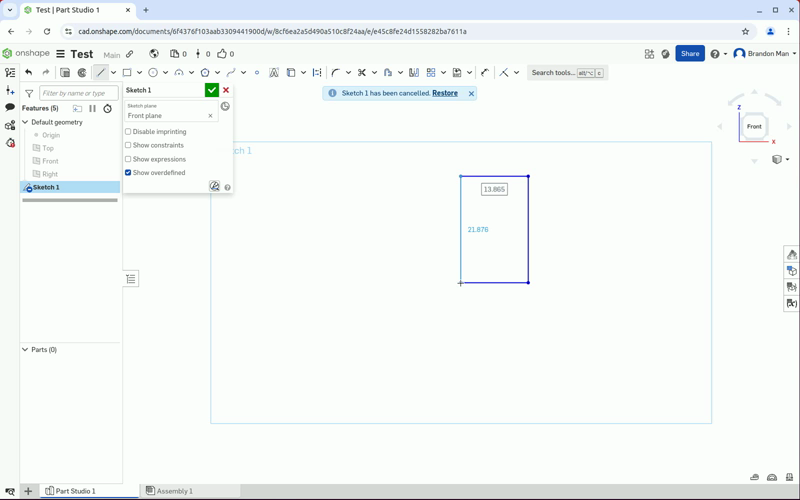
key(esc)
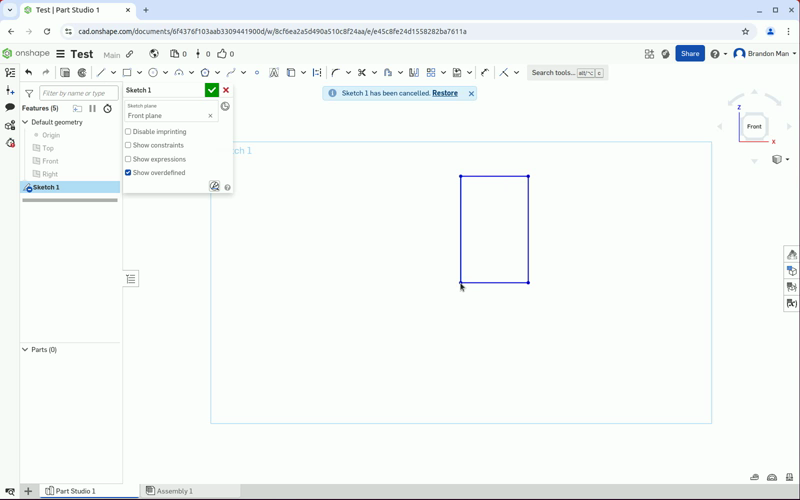
mouse_move(486, 251)
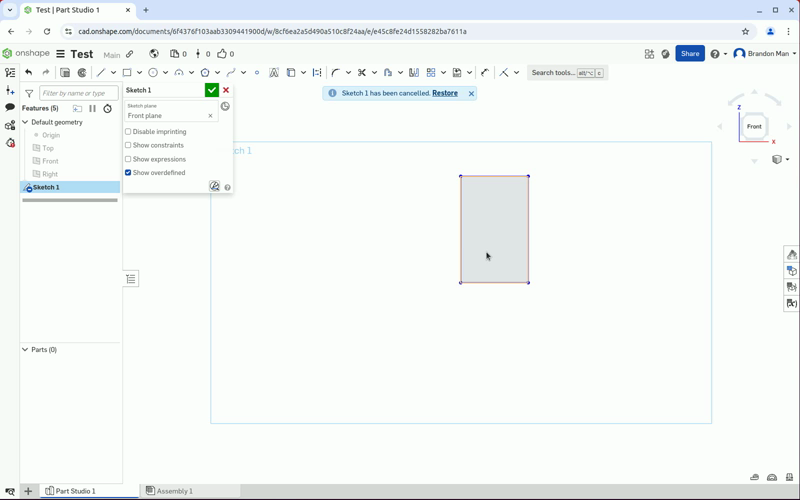
click(486, 251)
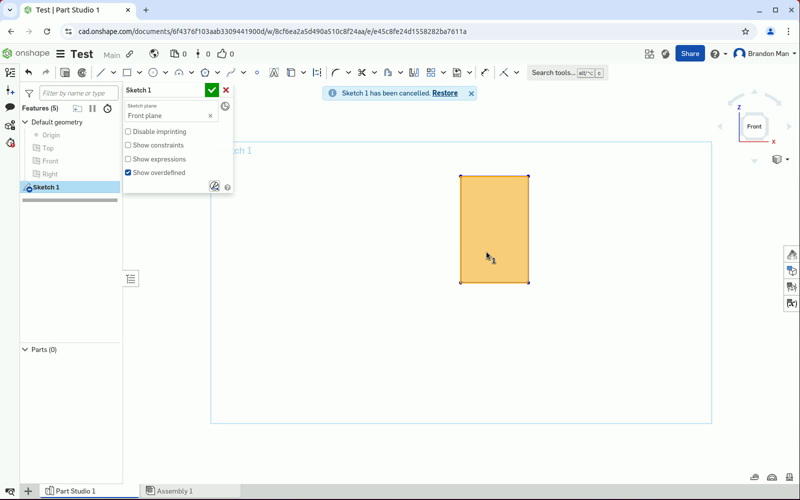
mouse_move(73, 352)
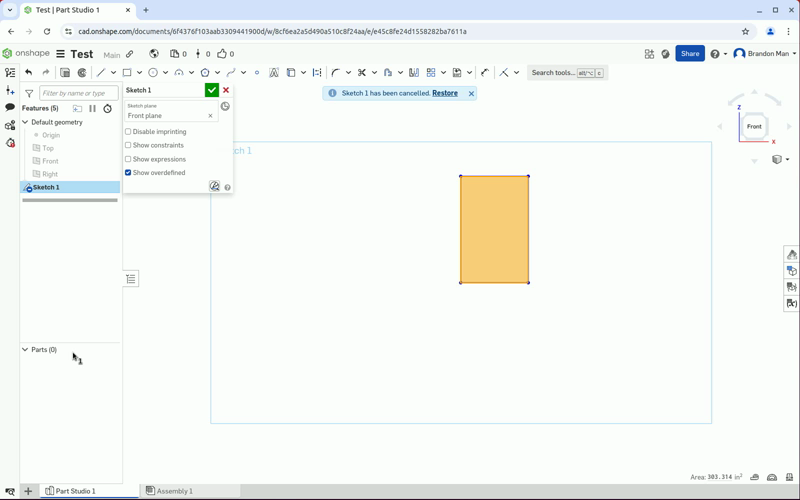
key(shift+y)
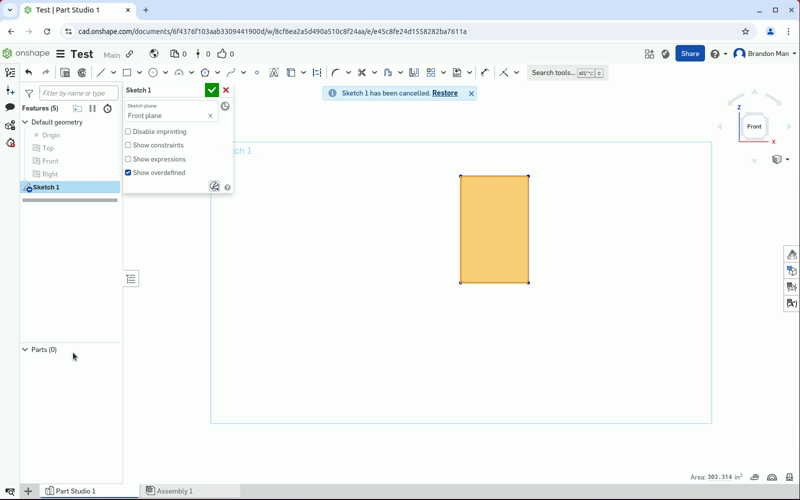
key(shift+e)
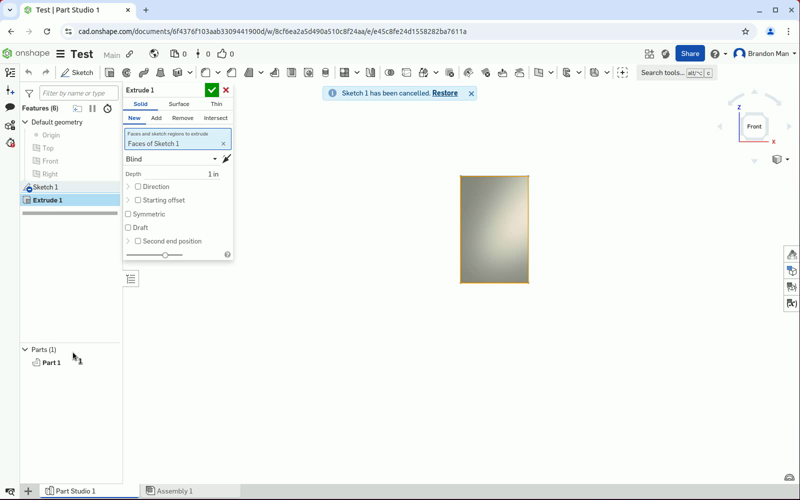
mouse_move(143, 106)
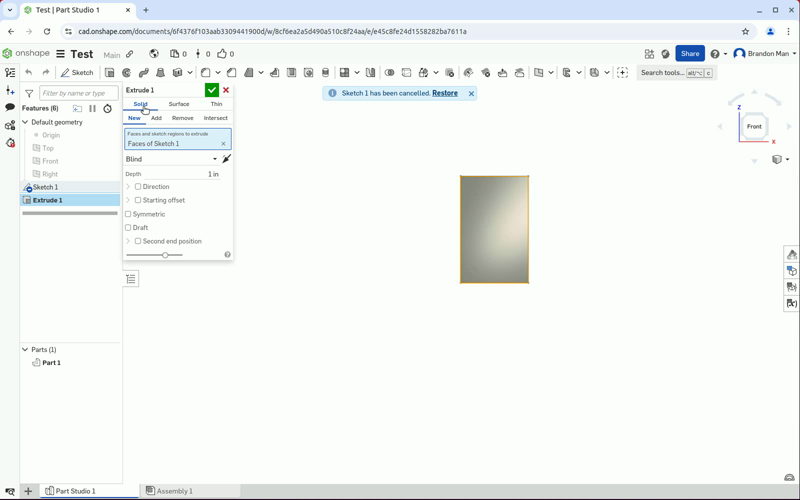
click(143, 106)
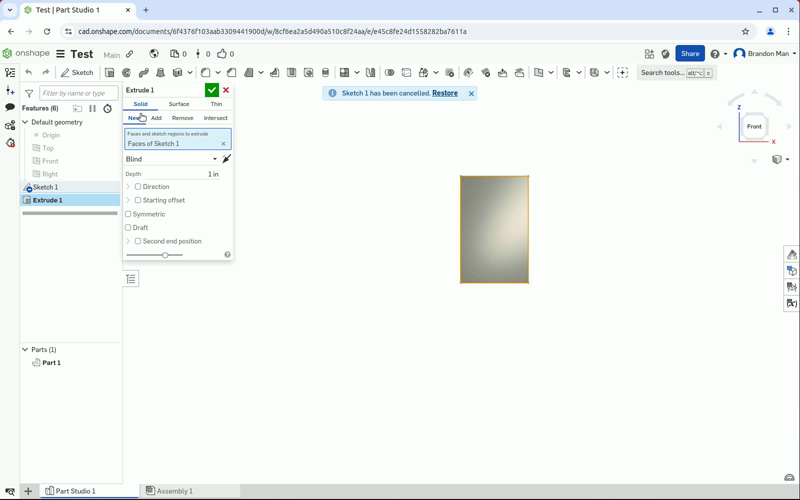
mouse_move(137, 120)
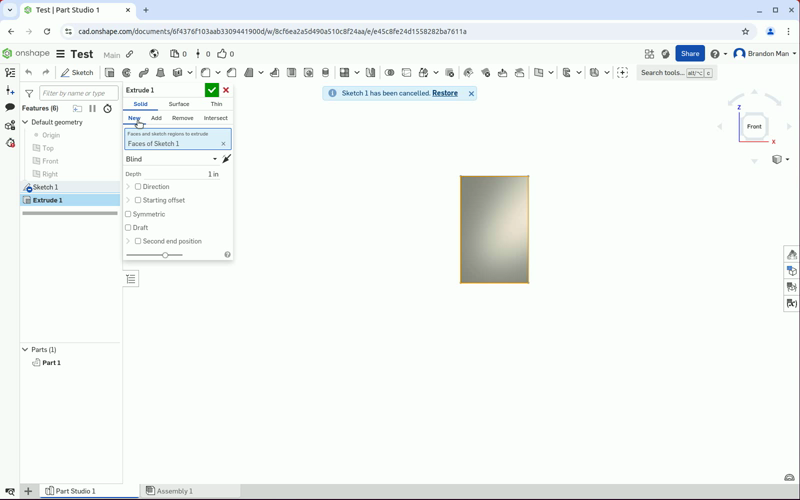
click(137, 120)
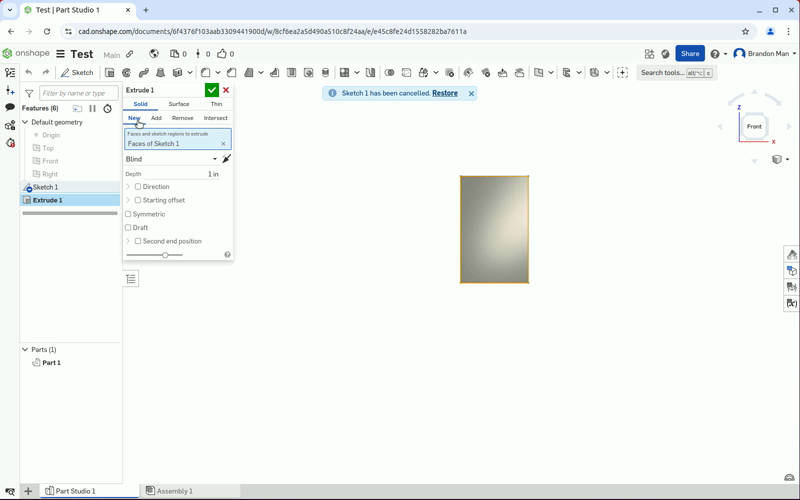
key(tab, 4)
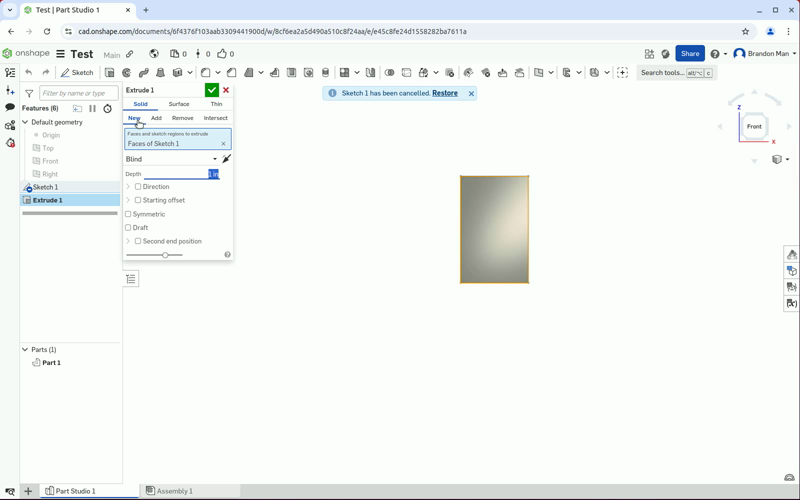
text(12.758)
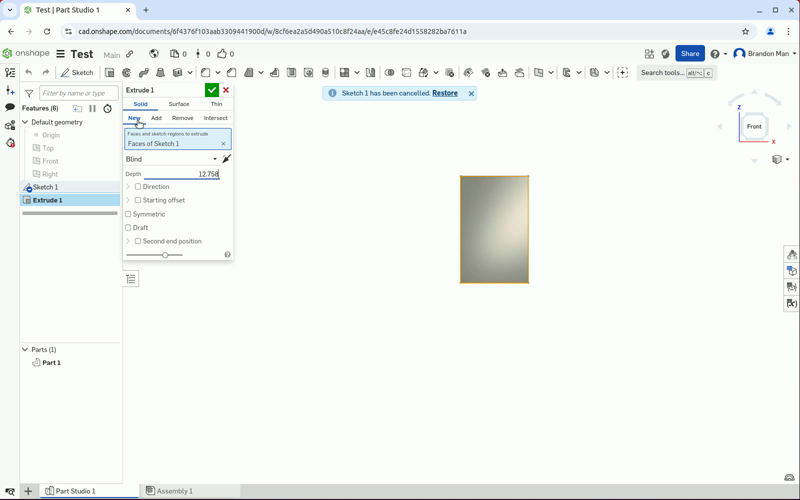
key(enter)
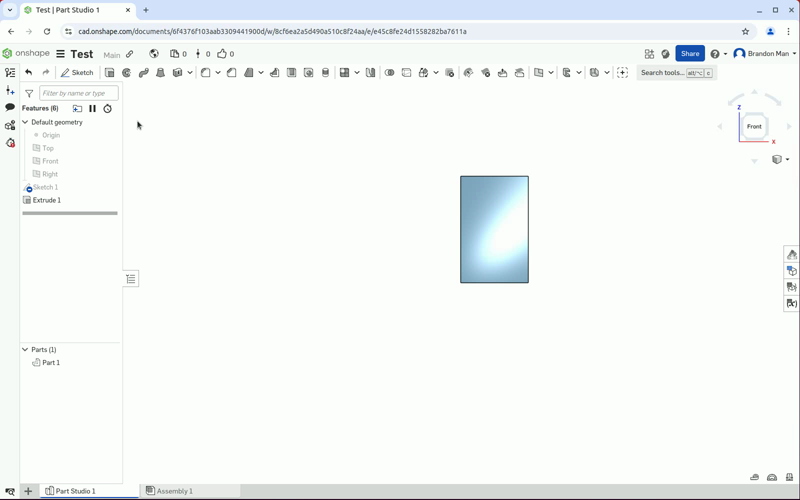
key(shift+h)
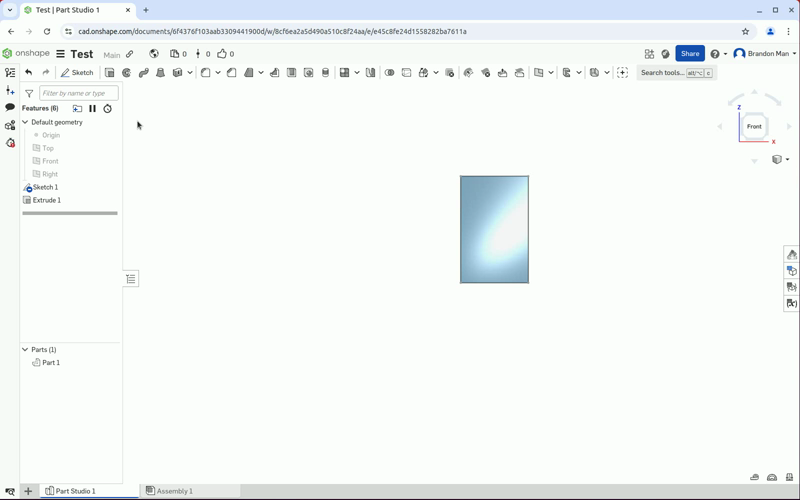
key(shift+h)
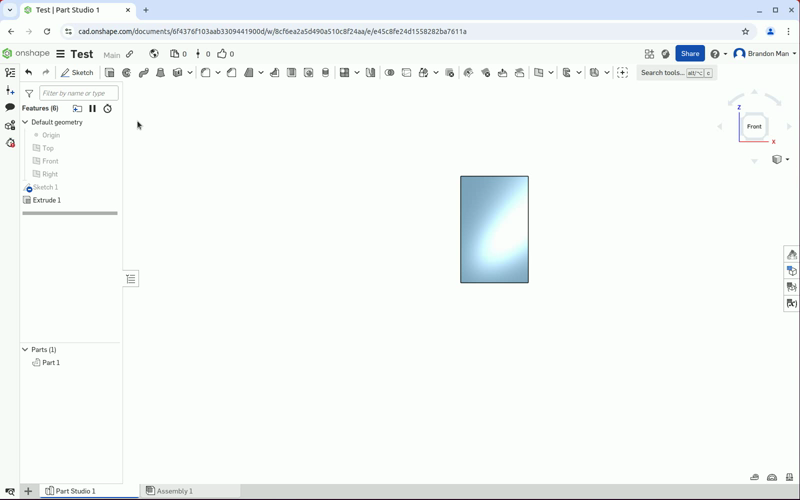
mouse_move(73, 189)
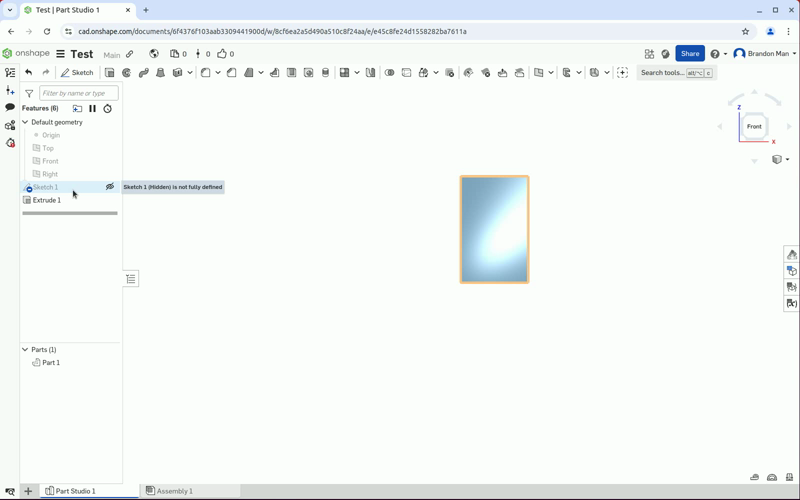
click(73, 189)
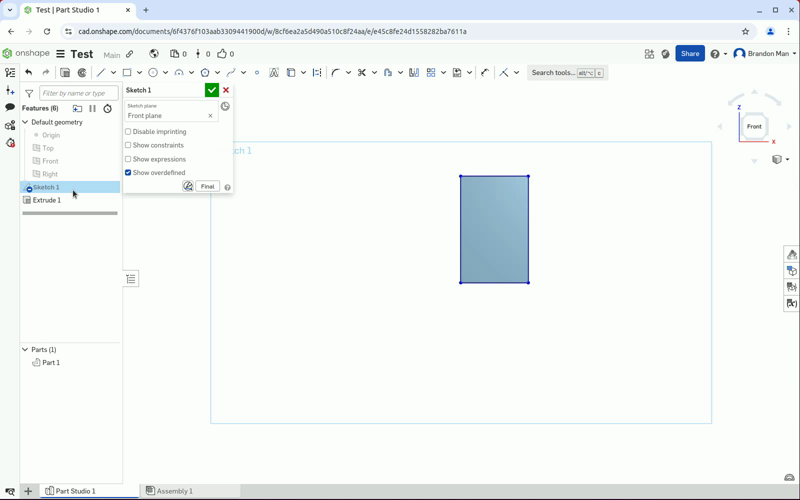
mouse_move(229, 92)
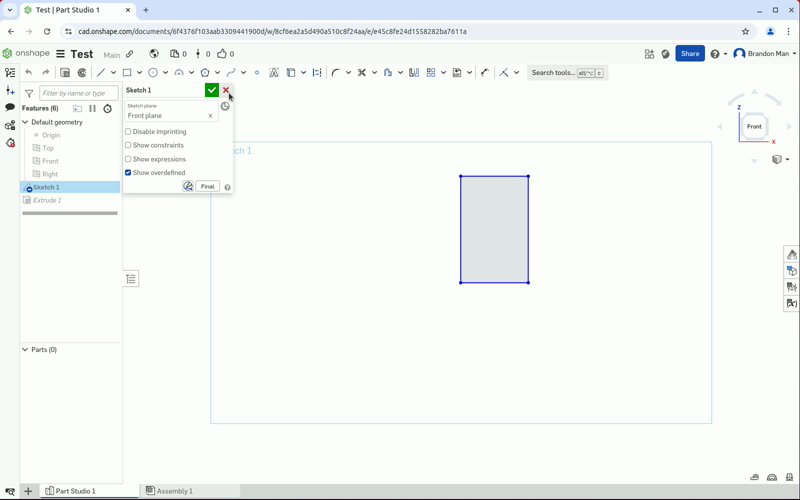
click(229, 92)
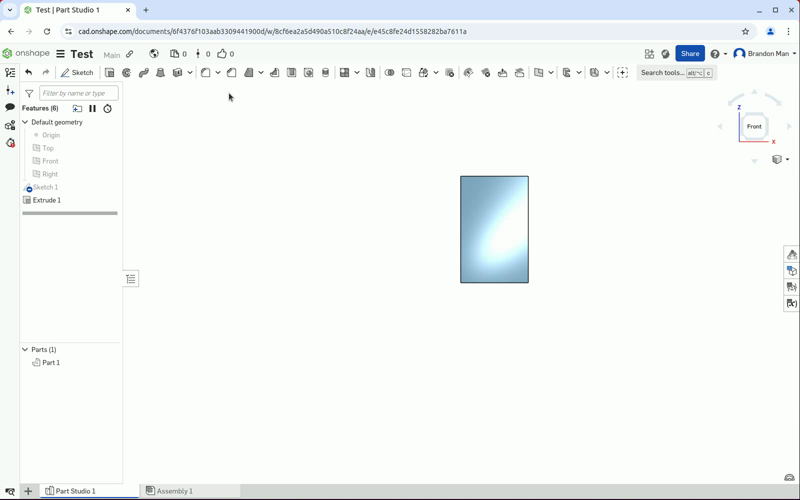
mouse_move(73, 352)
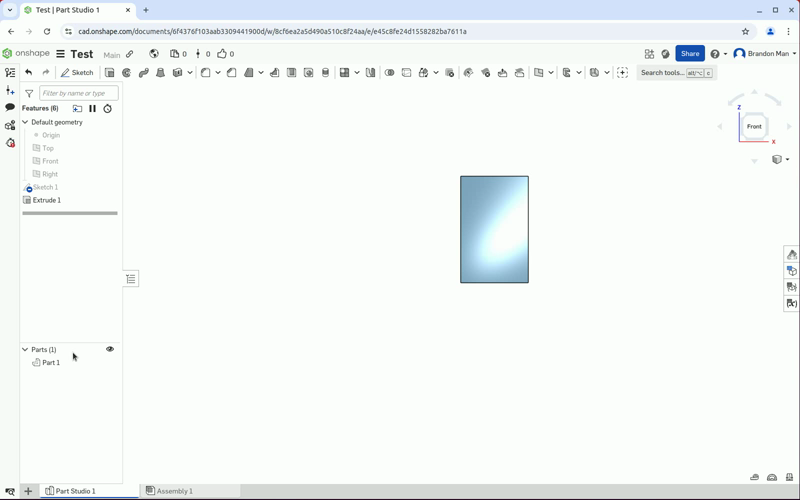
key(y)
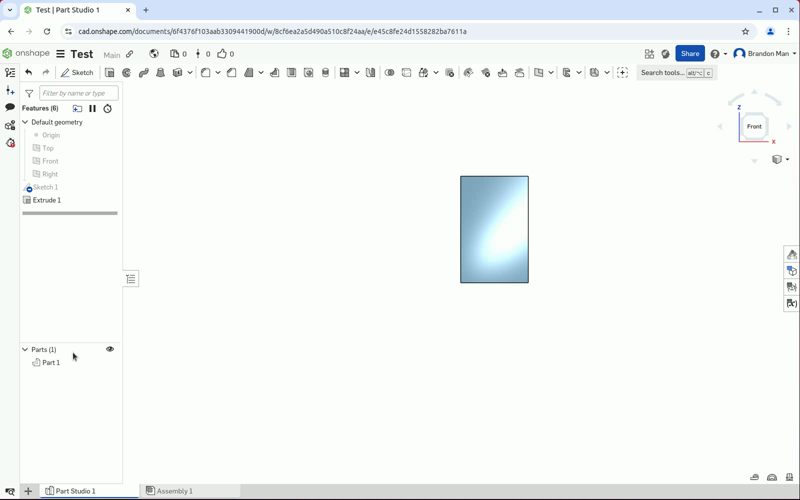
key(shift+p)
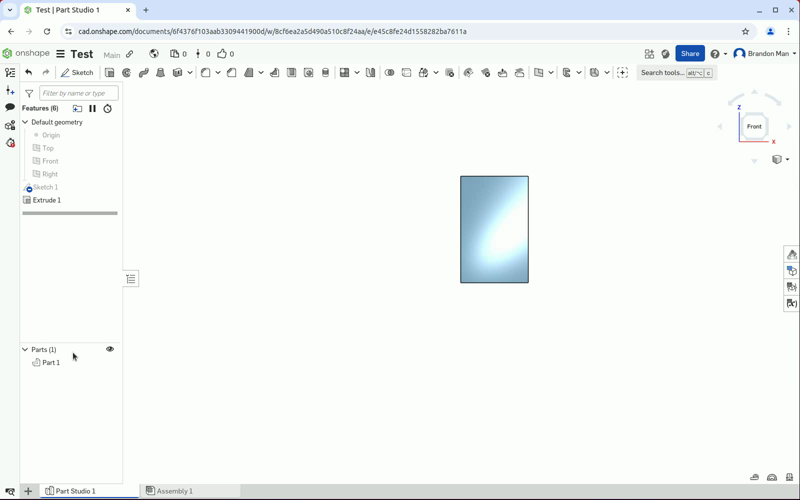
key(space)
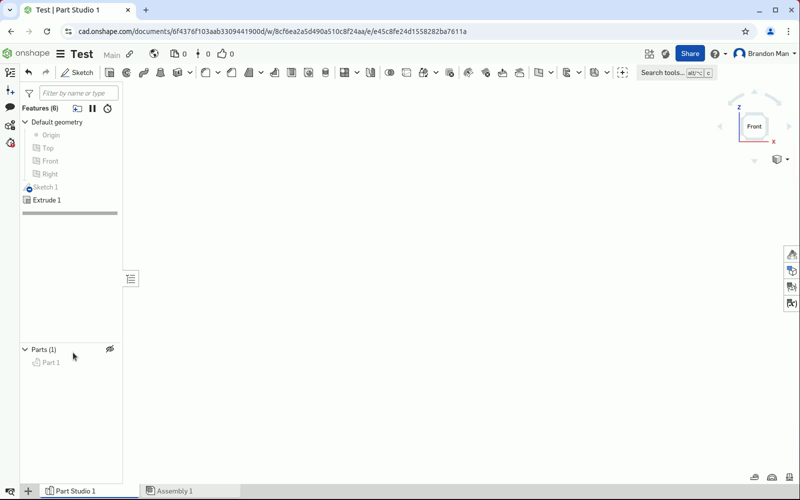
key_down(shift)
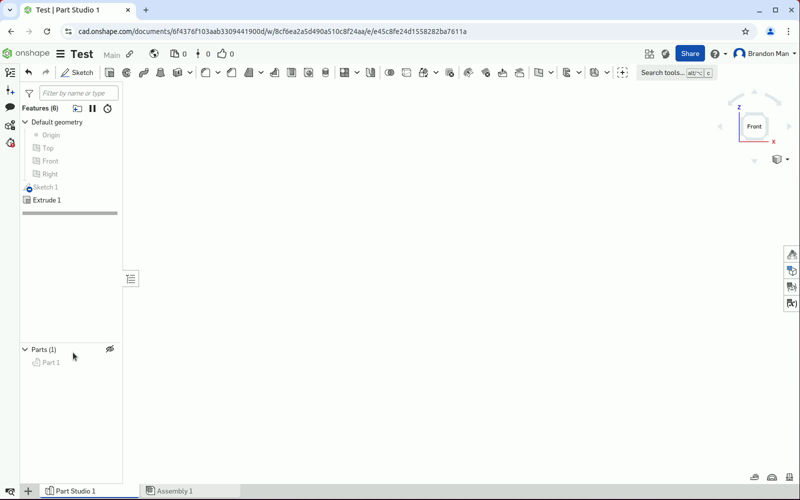
key(left)
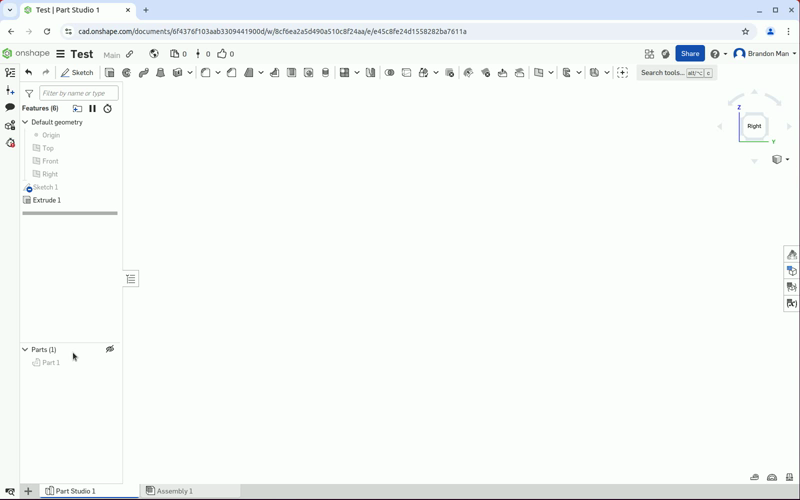
key_up(shift)
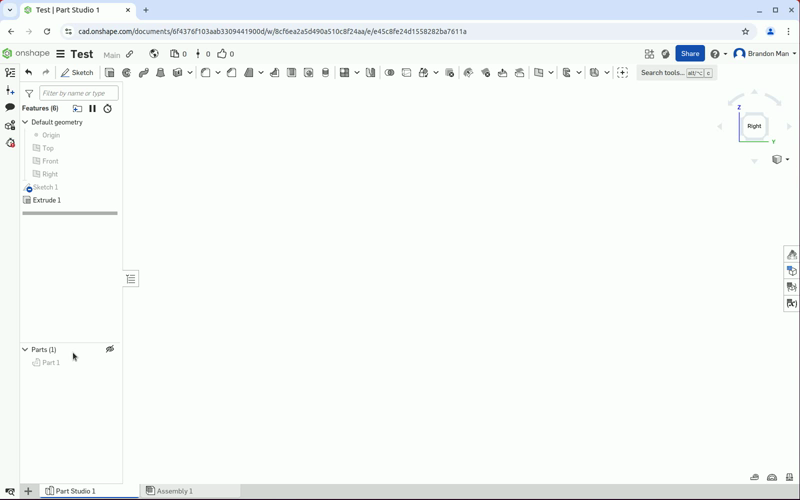
mouse_move(73, 352)
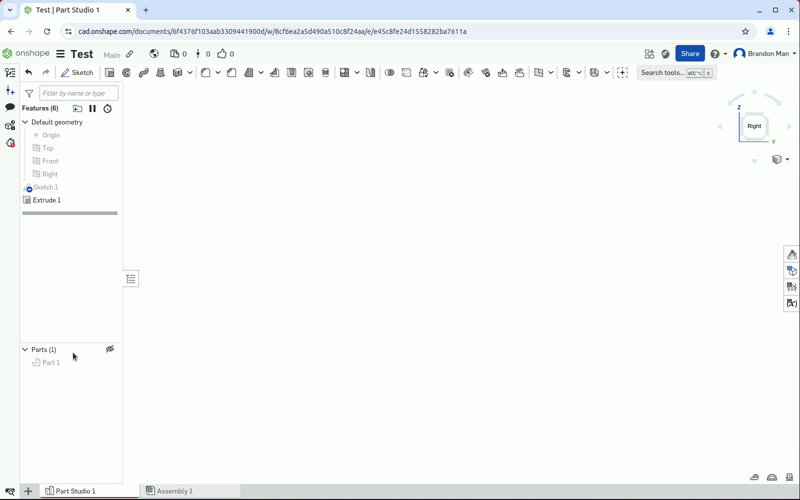
key(shift+y)
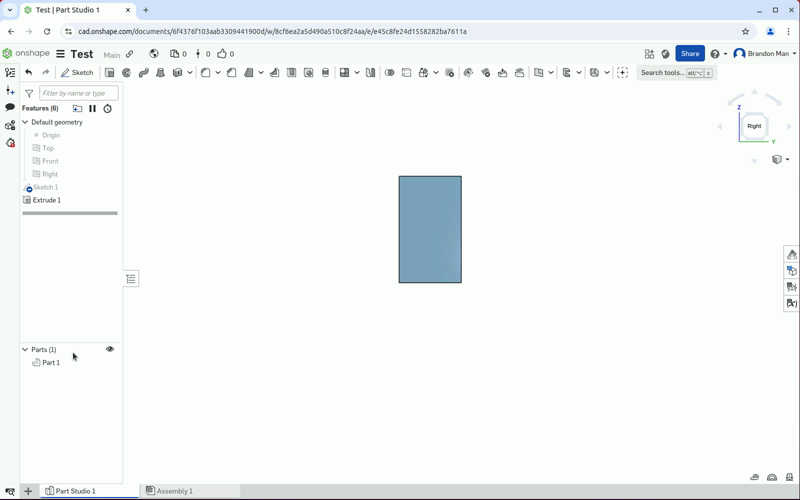
mouse_move(541, 75)
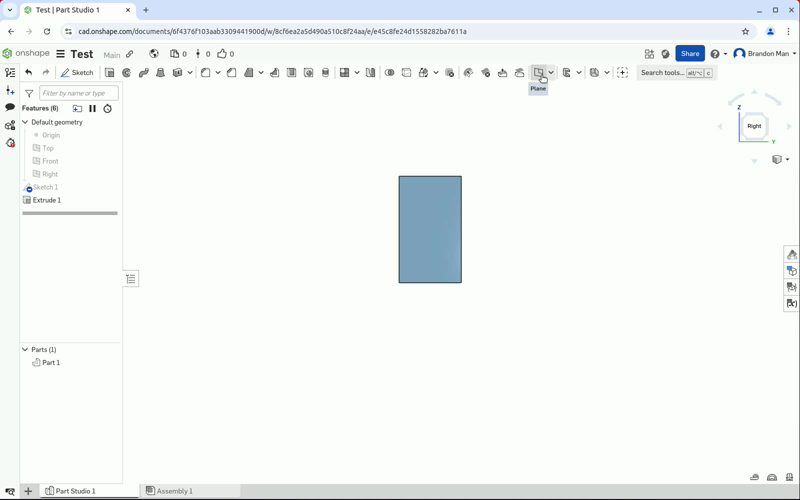
click(541, 75)
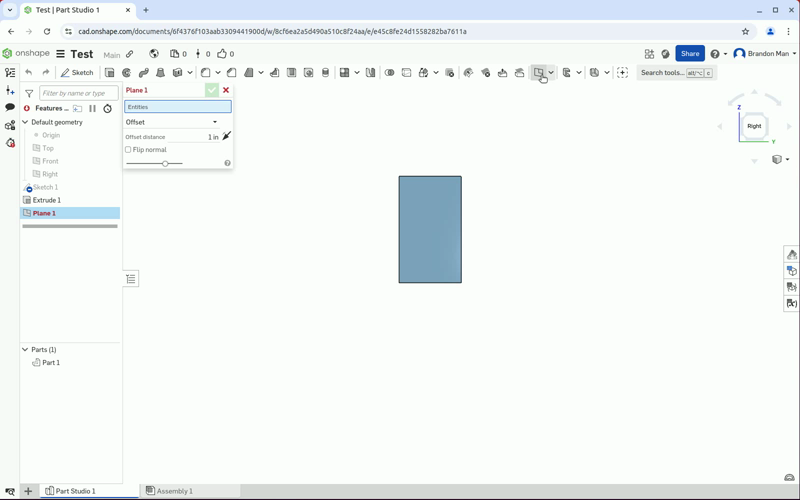
mouse_move(73, 176)
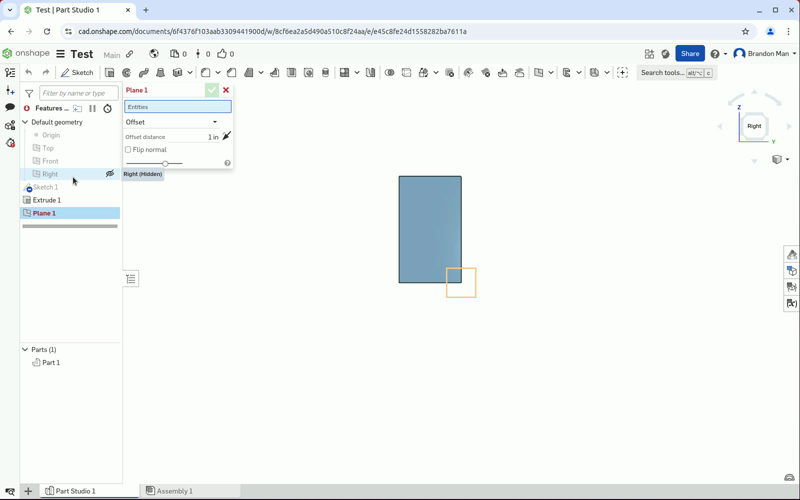
click(73, 176)
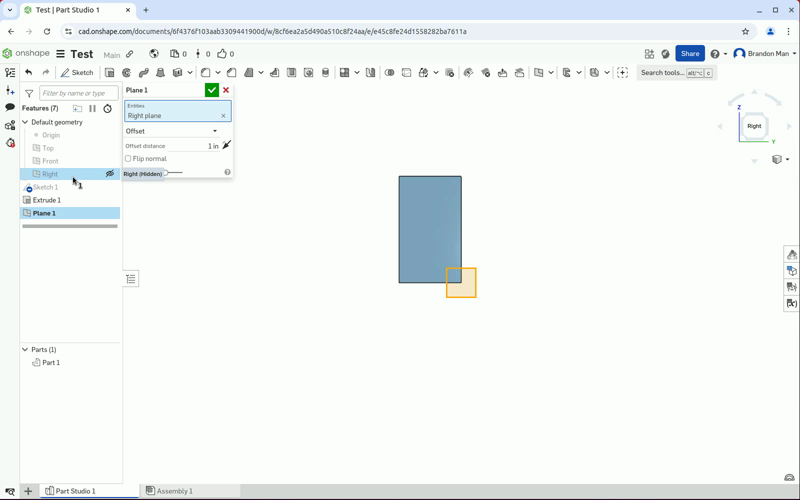
key(tab, 2)
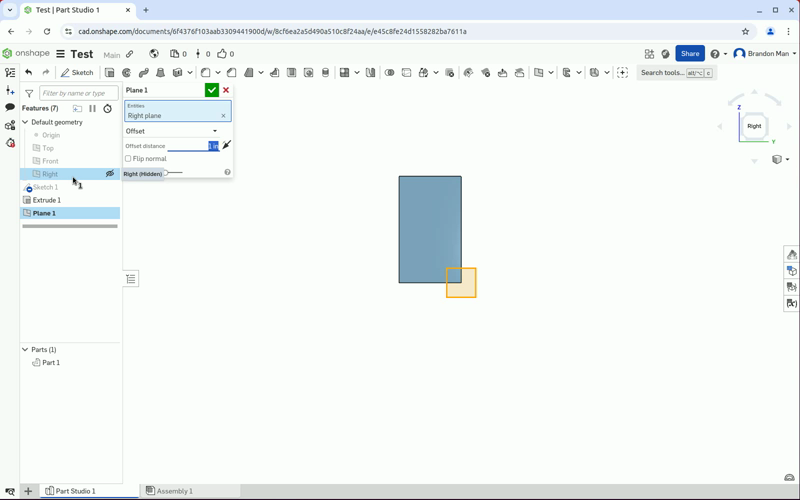
text(13.957)
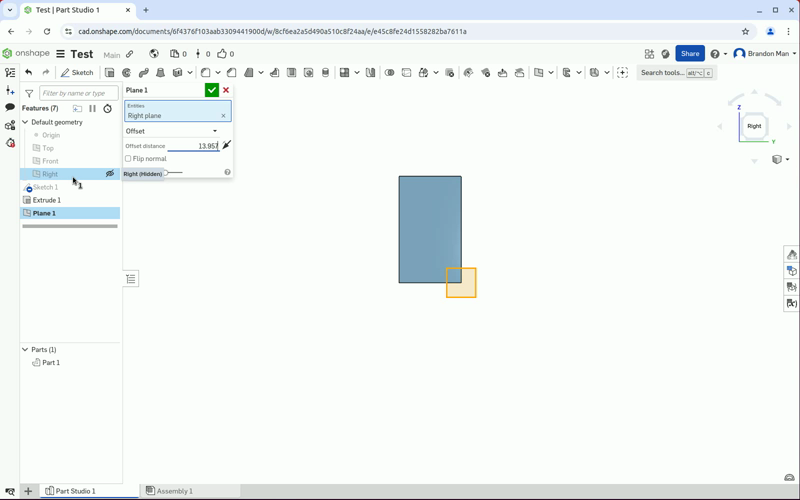
key(enter, 2)
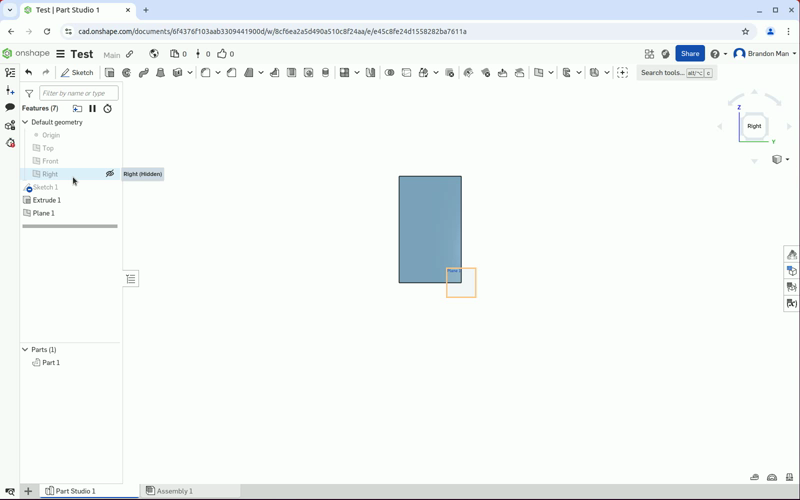
key(shift+s)
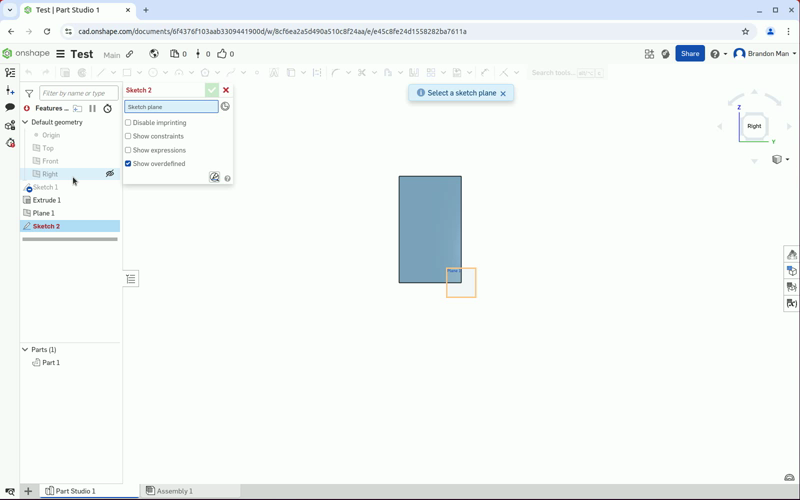
mouse_move(73, 215)
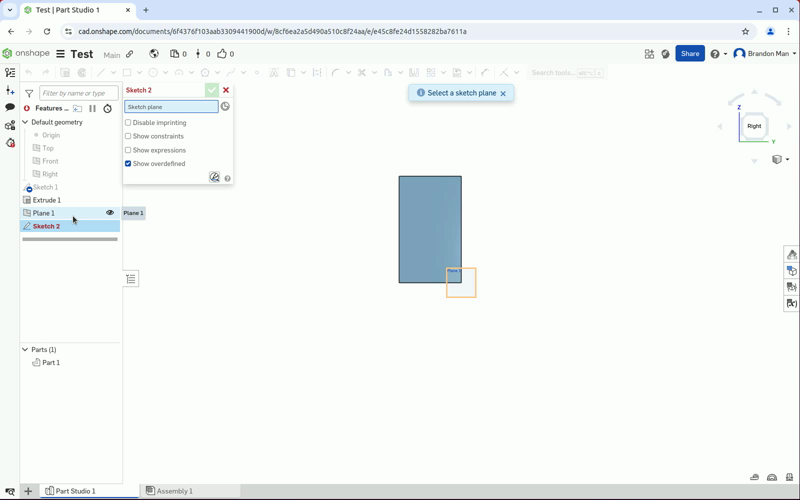
click(73, 215)
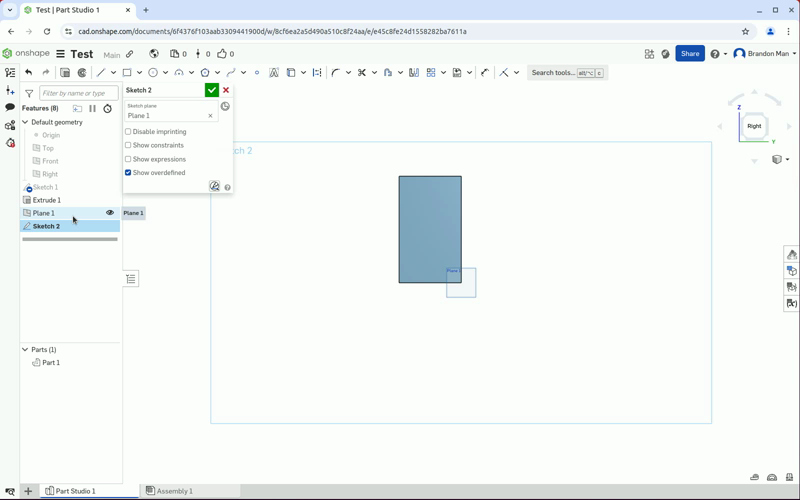
mouse_move(73, 352)
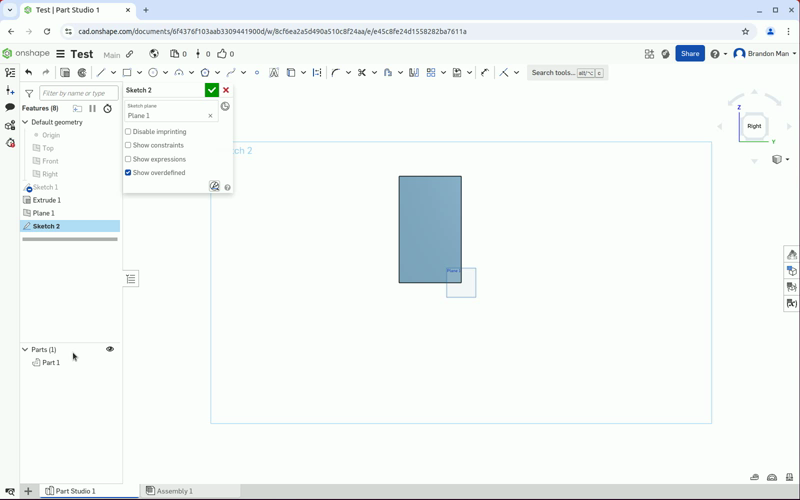
key(y)
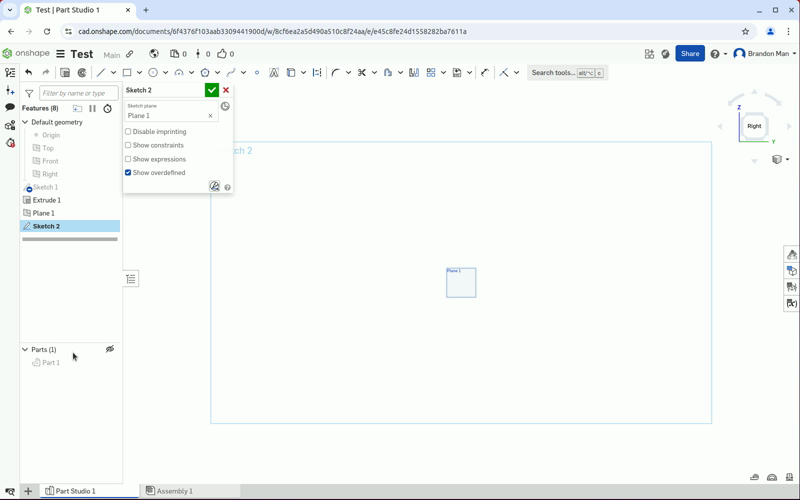
key(l)
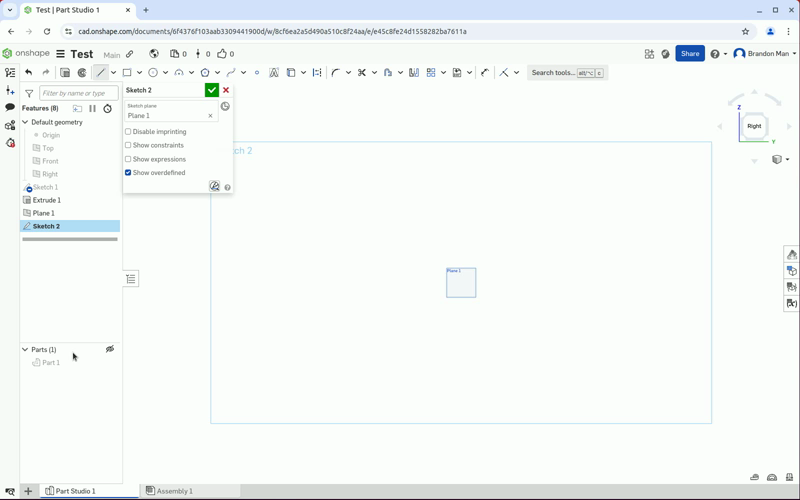
key_down(shift)
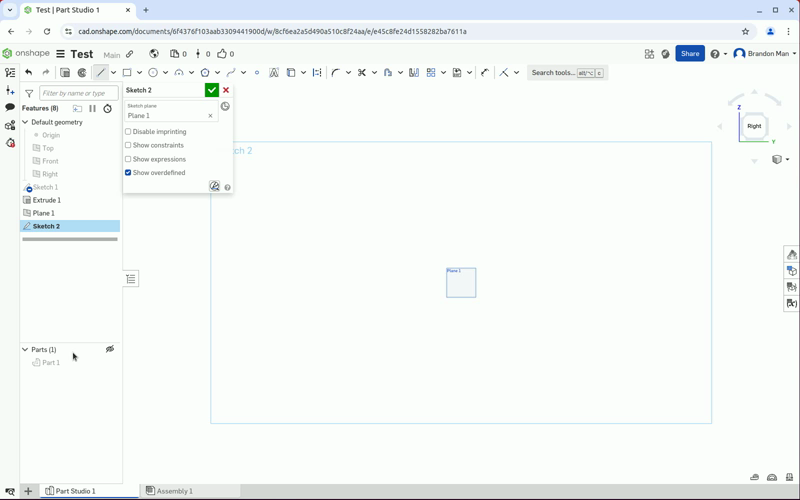
mouse_move(398, 260)
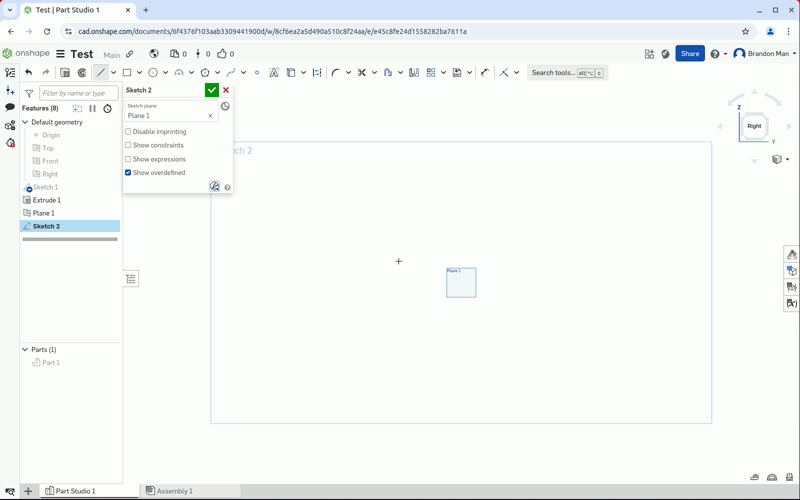
click(398, 260)
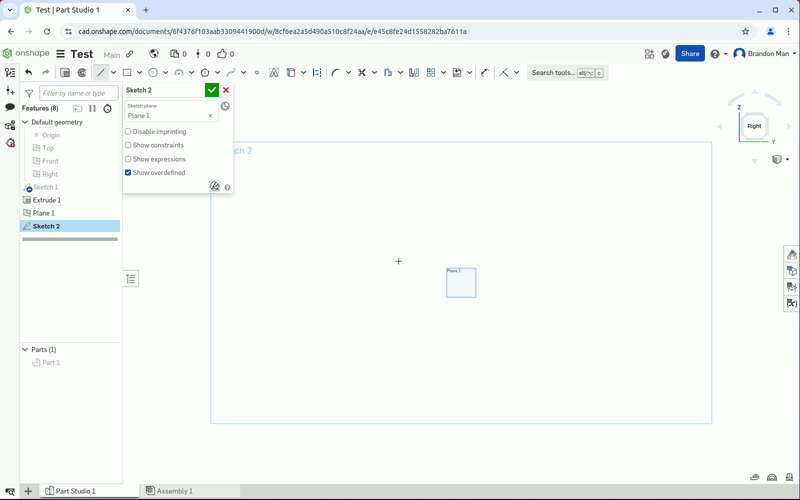
key_up(shift)
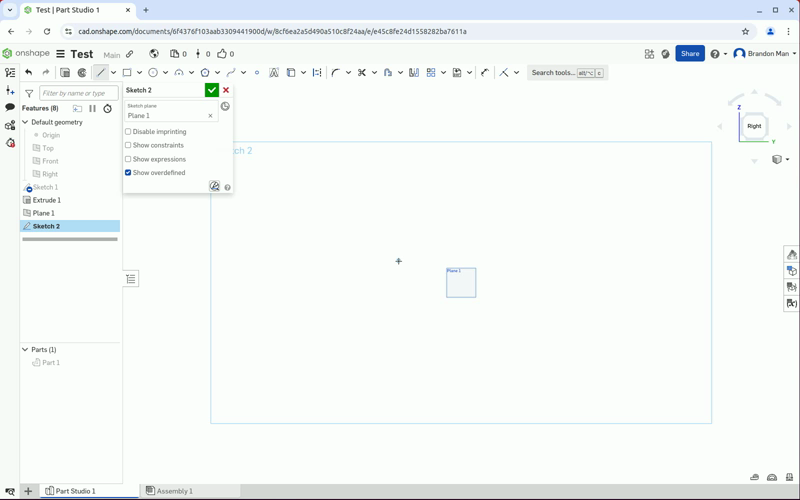
key_down(shift)
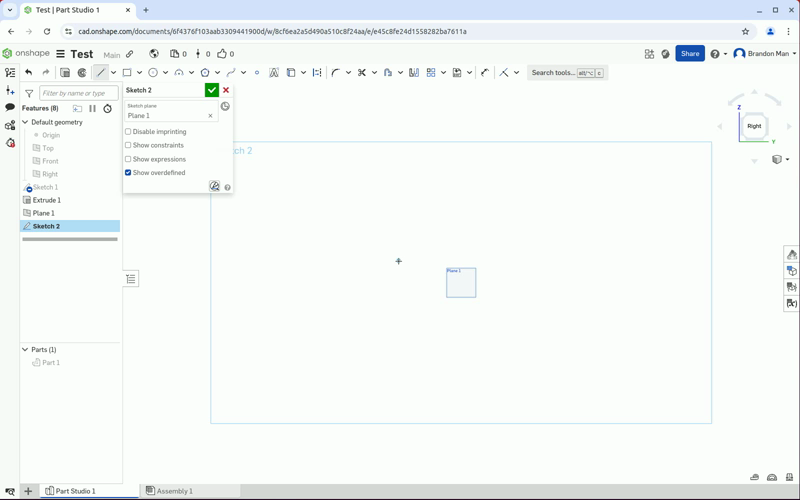
mouse_move(428, 260)
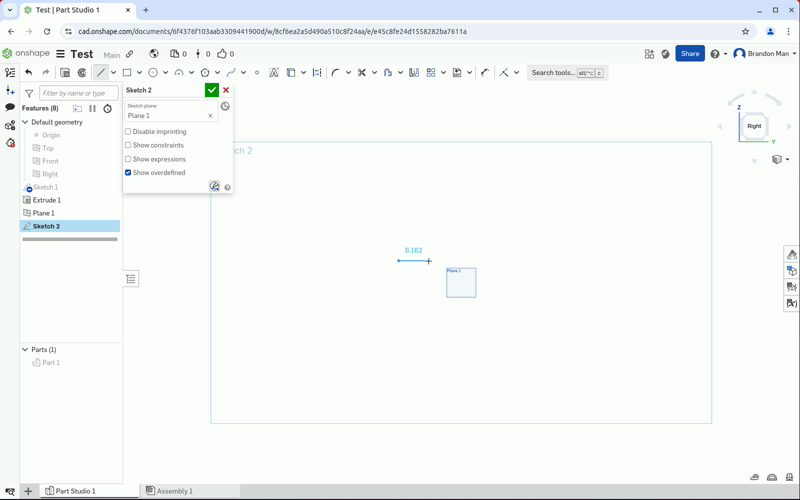
mouse_move(443, 260)
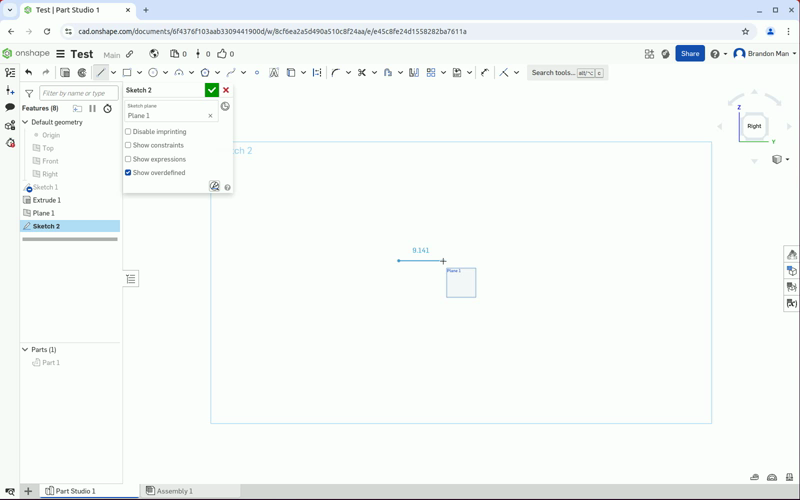
click(443, 260)
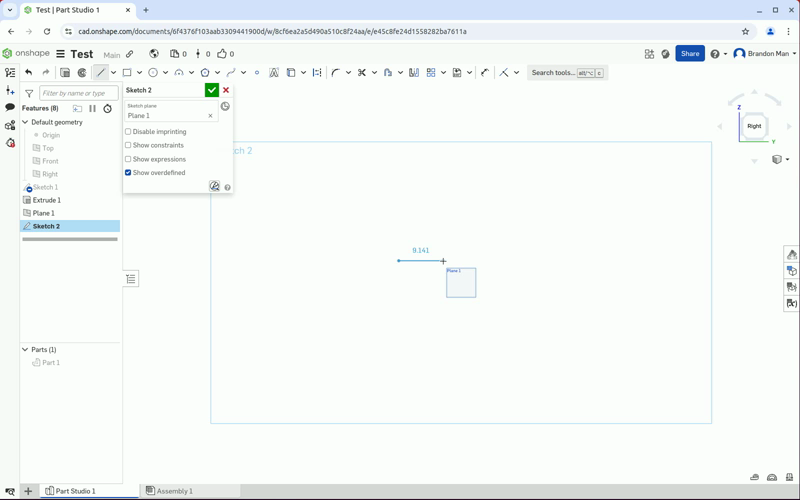
key_up(shift)
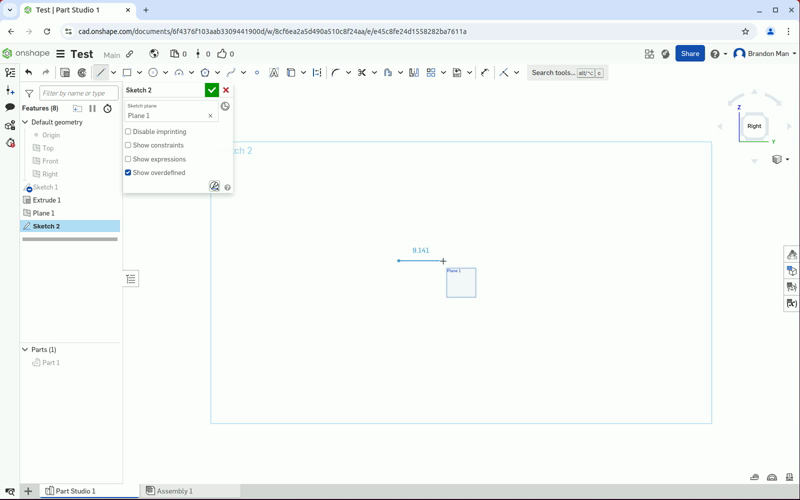
key_down(shift)
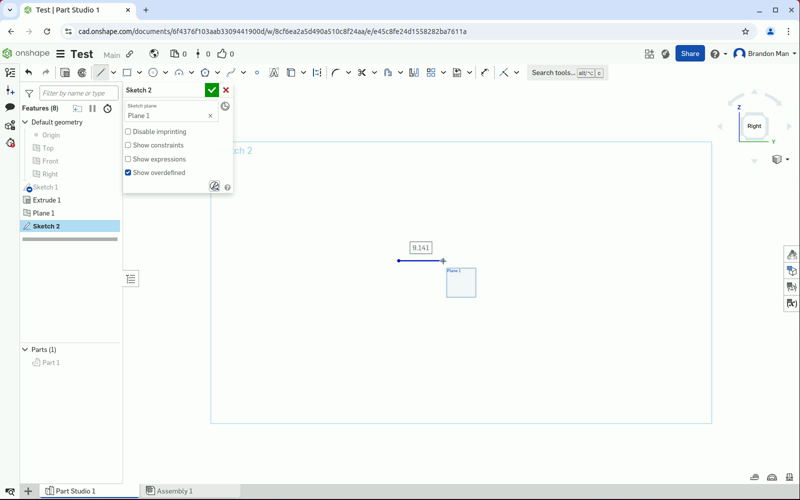
mouse_move(443, 176)
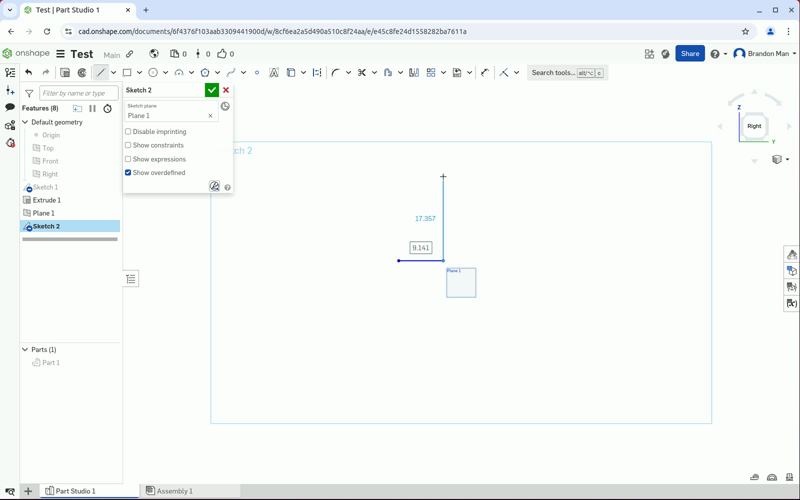
click(443, 176)
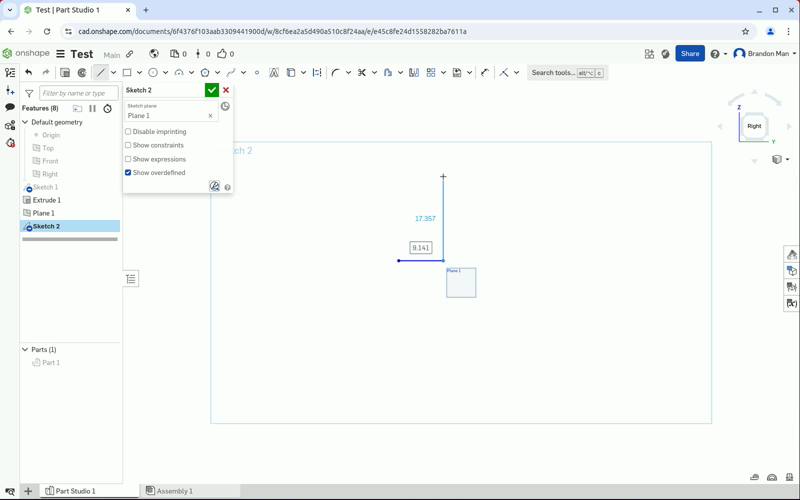
key_up(shift)
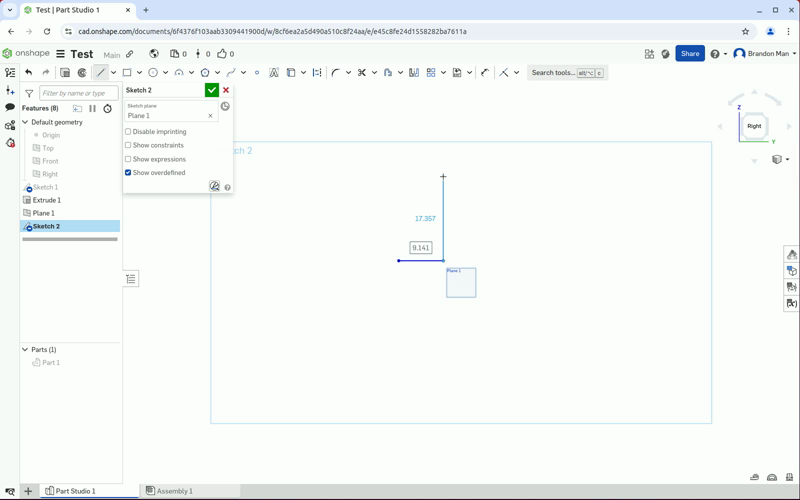
key_down(shift)
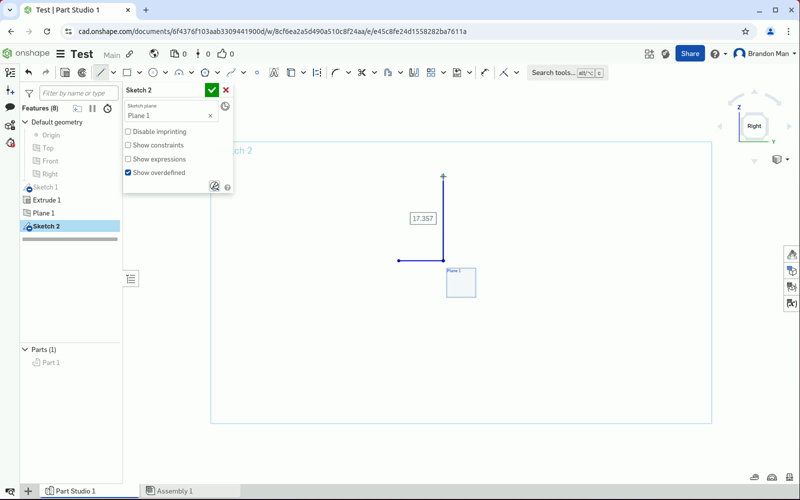
mouse_move(398, 260)
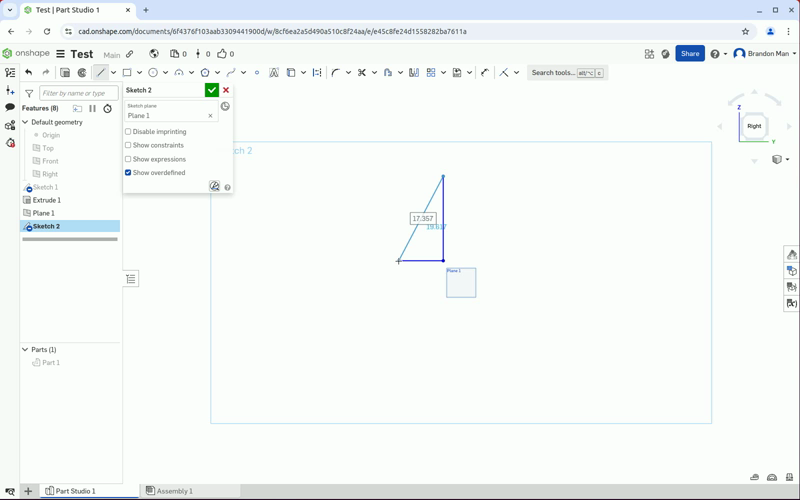
key_up(shift)
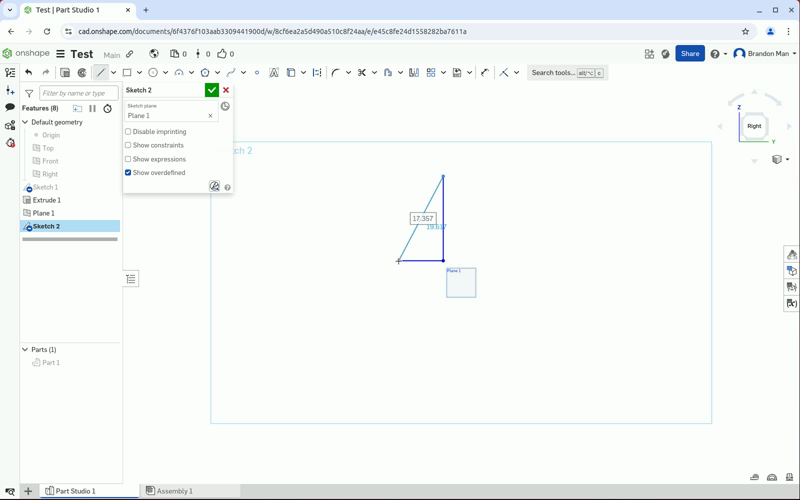
click(398, 260)
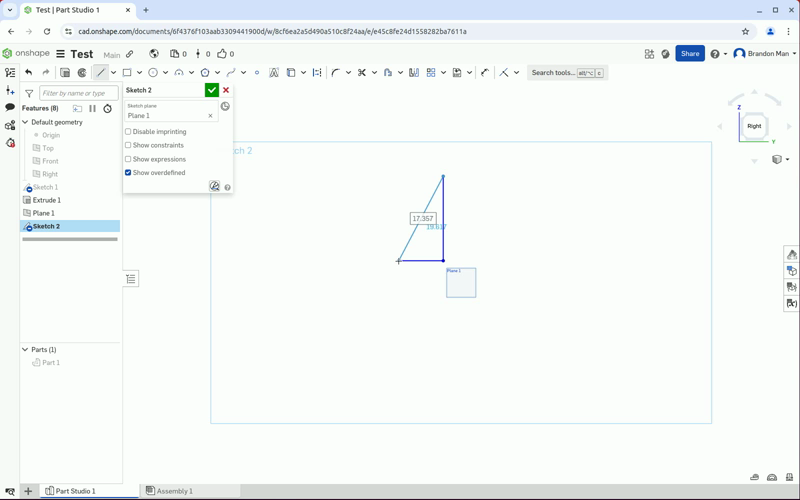
key(esc)
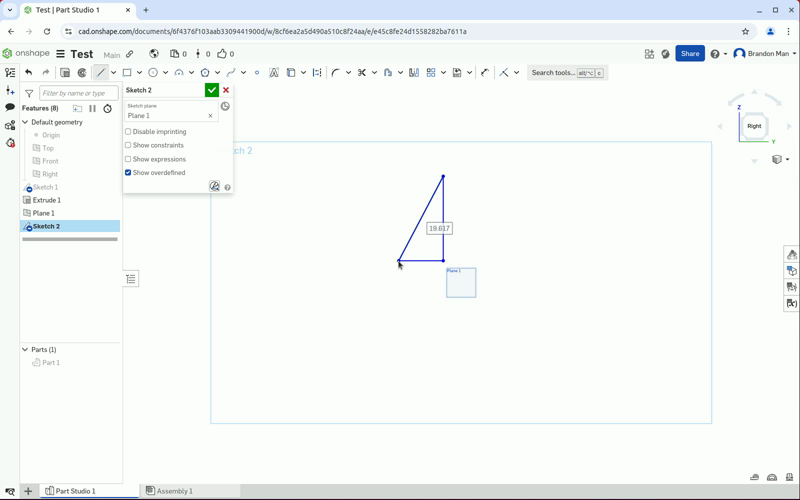
mouse_move(428, 246)
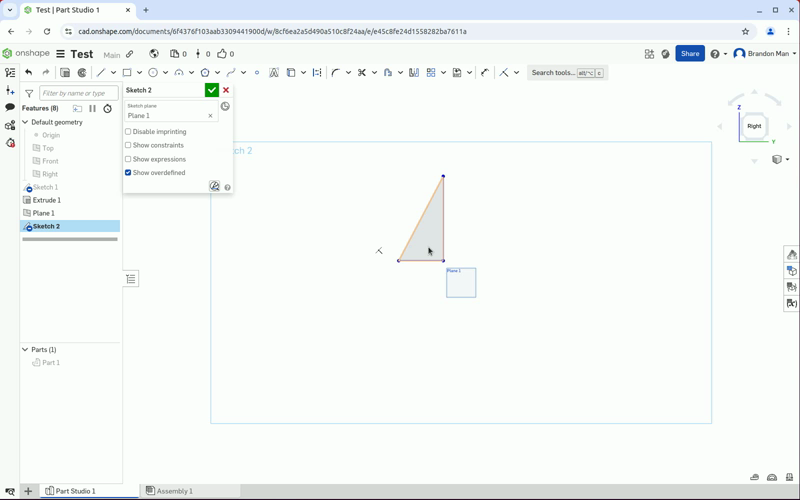
click(428, 246)
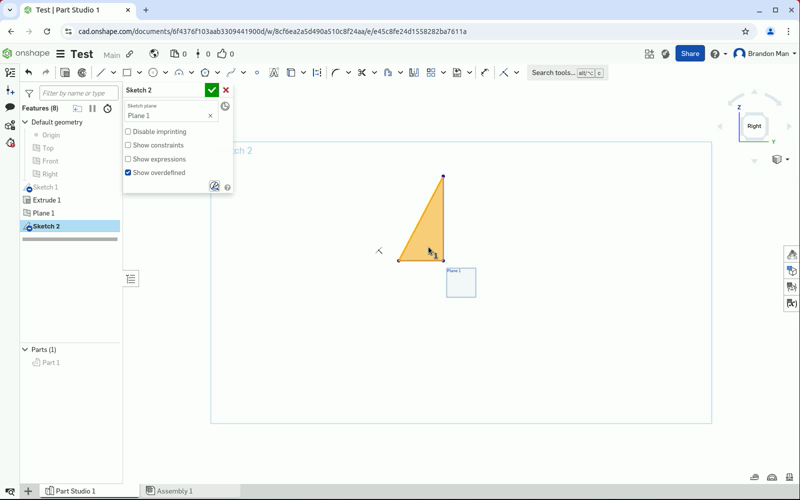
mouse_move(73, 352)
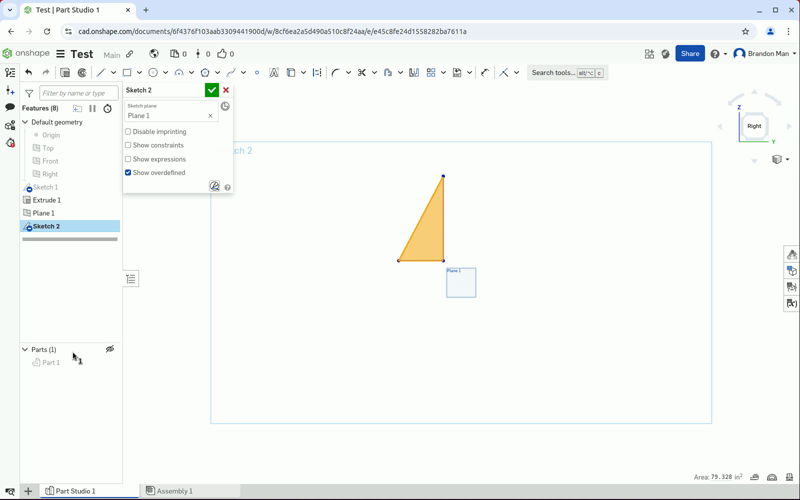
key(shift+y)
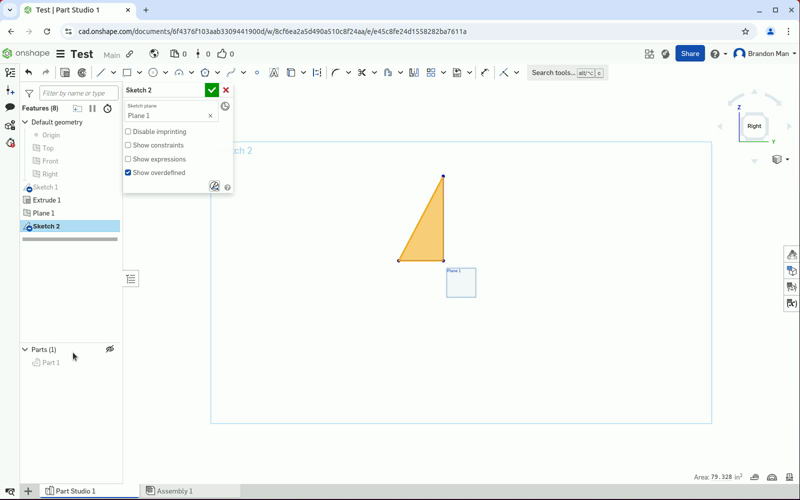
key(shift+e)
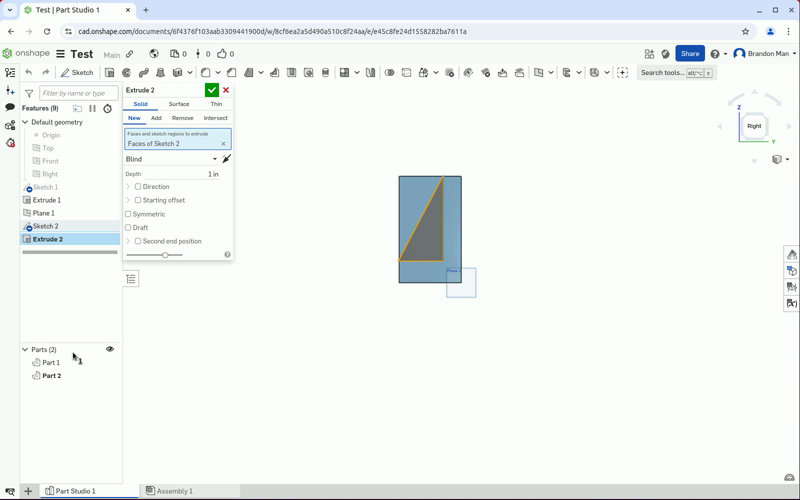
mouse_move(143, 106)
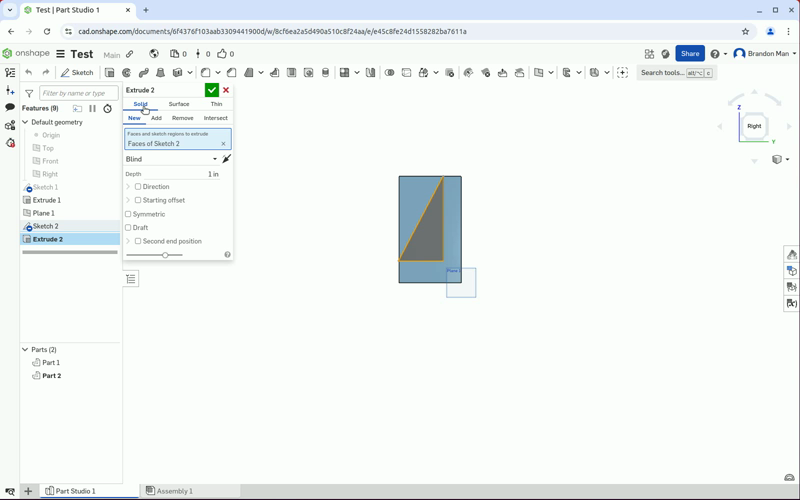
click(143, 106)
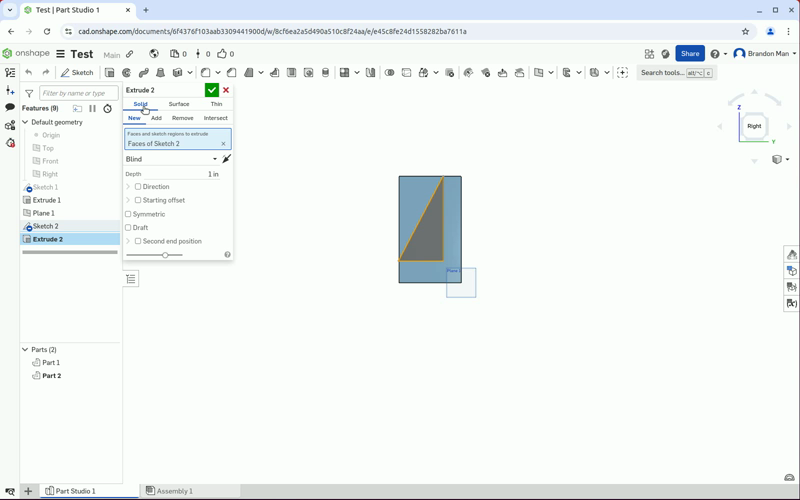
mouse_move(137, 120)
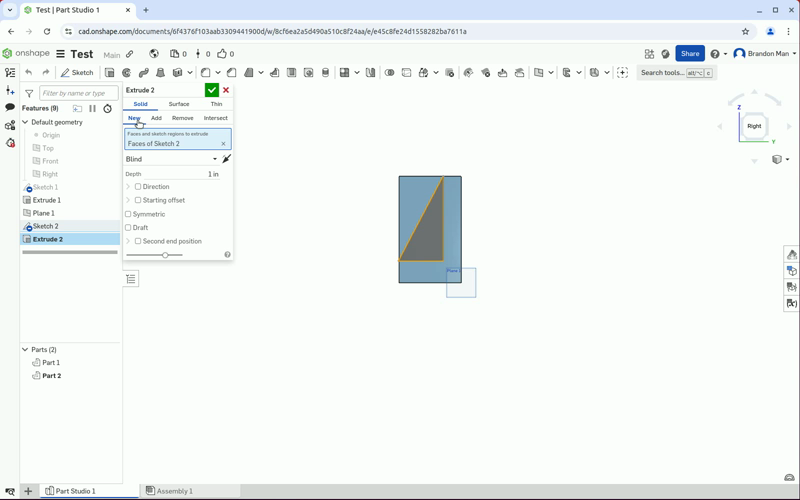
click(137, 120)
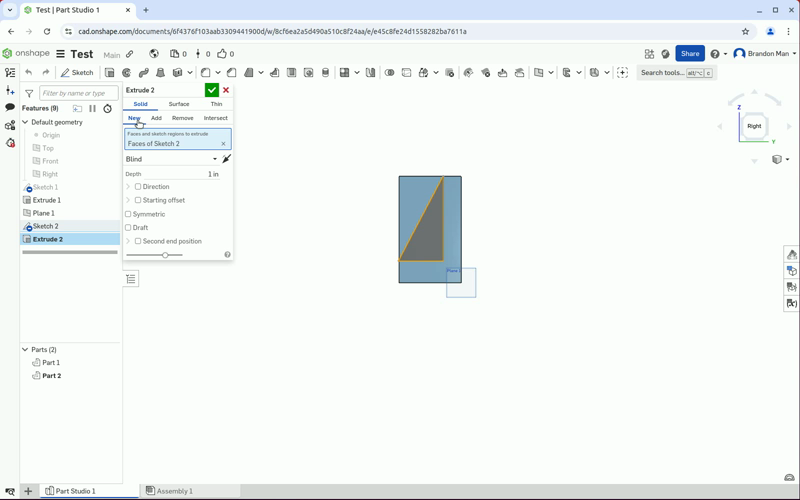
key(tab, 4)
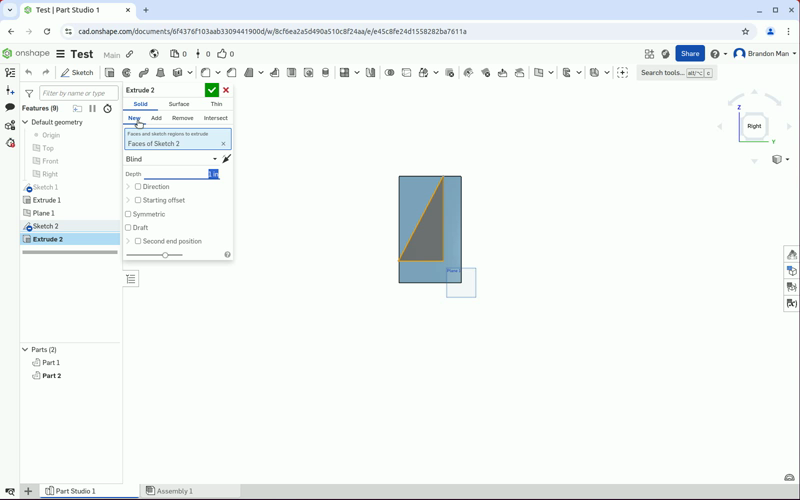
text(9.147)
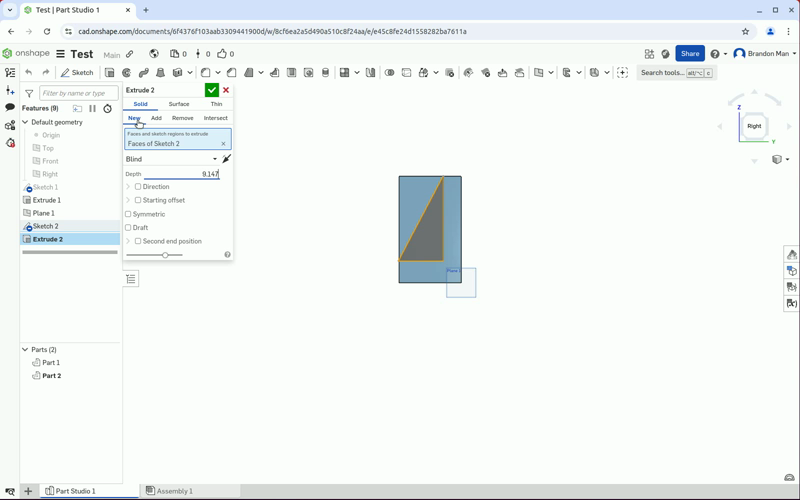
key(enter)
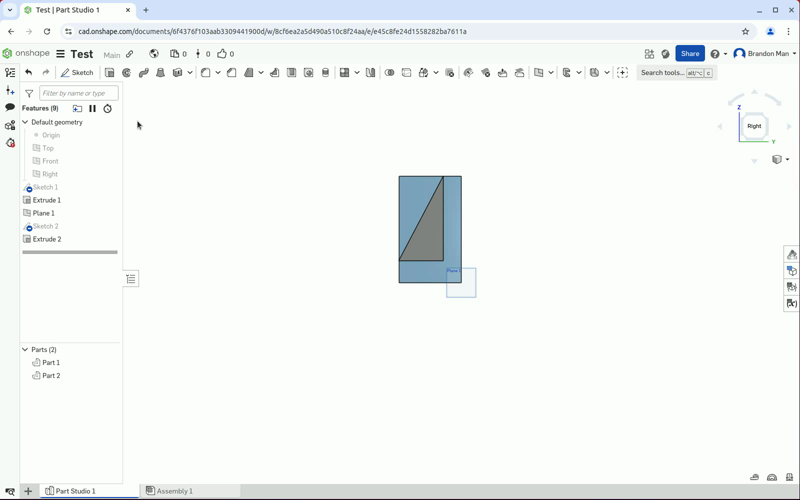
key(shift+h)
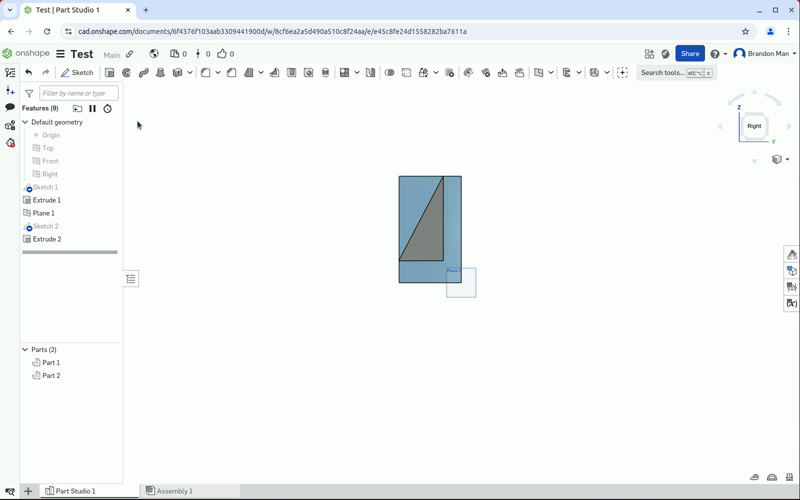
key(shift+h)
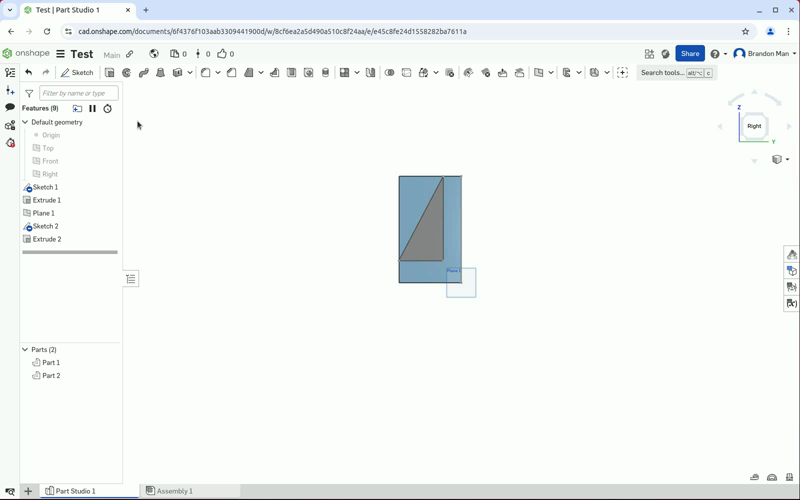
key(shift+7)
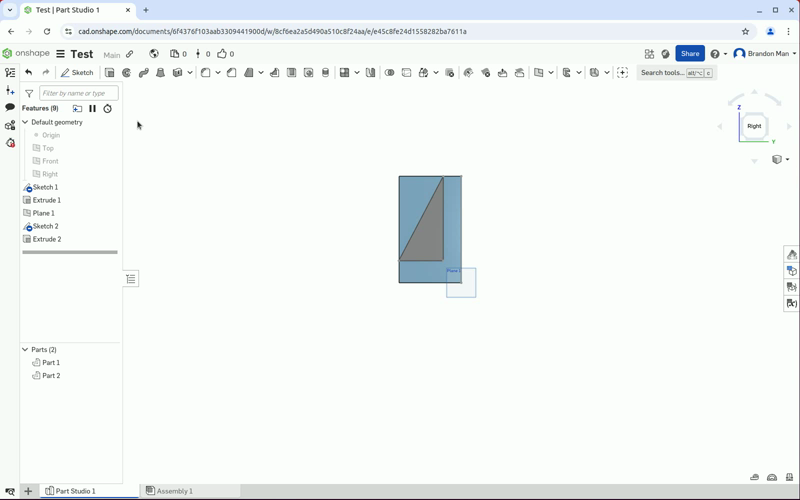
key(right, 2)
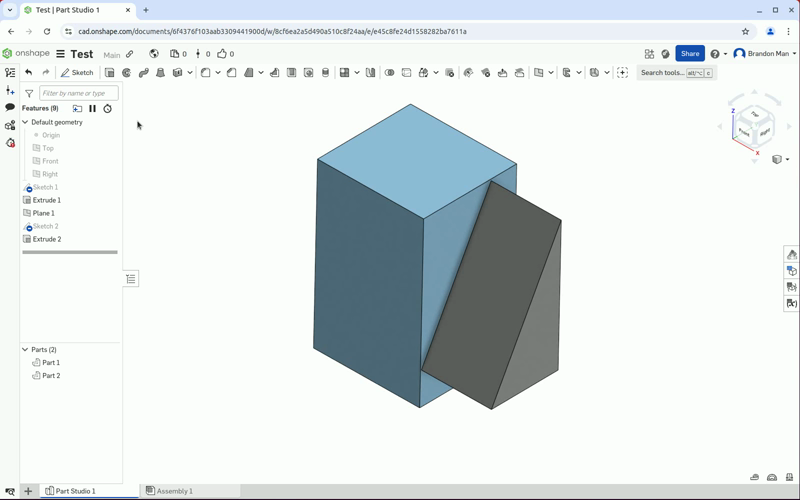
key(down, 2)
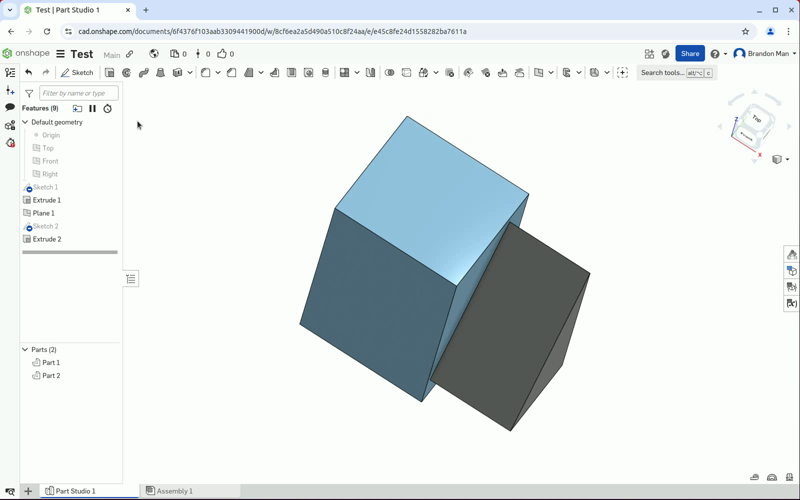
key(up, 2)
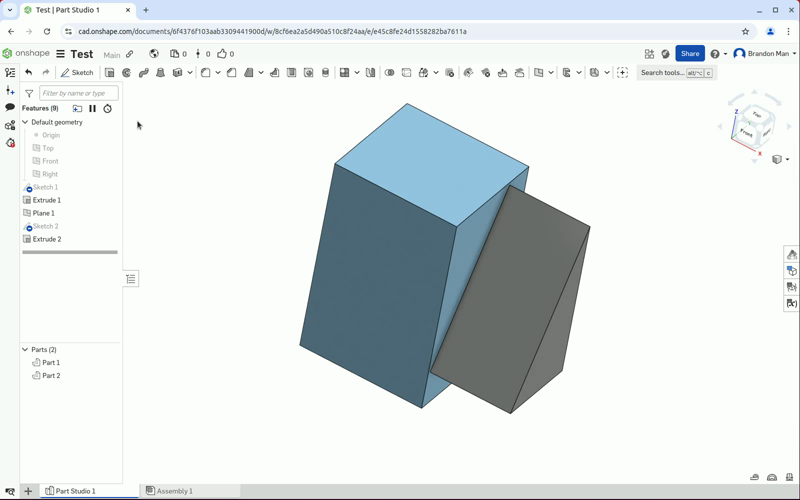
key(left, 2)
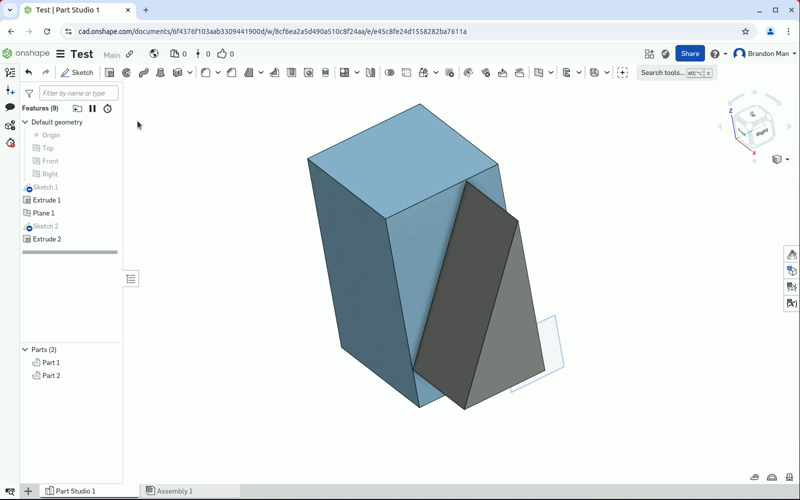
mouse_move(73, 189)
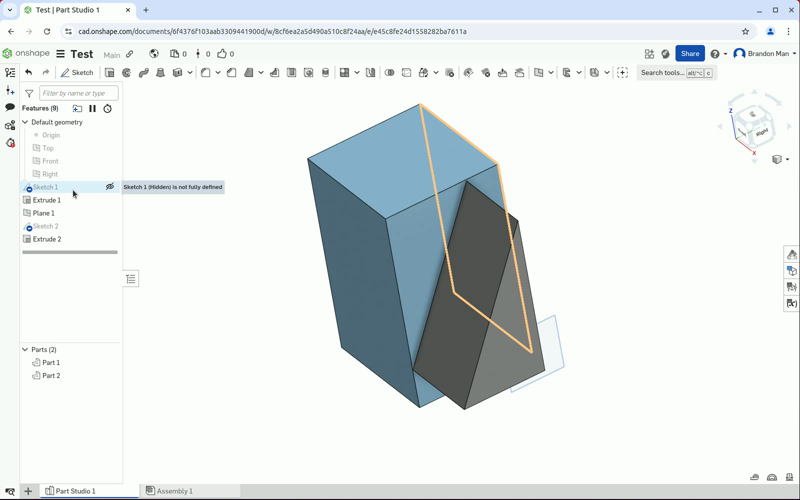
click(73, 189)